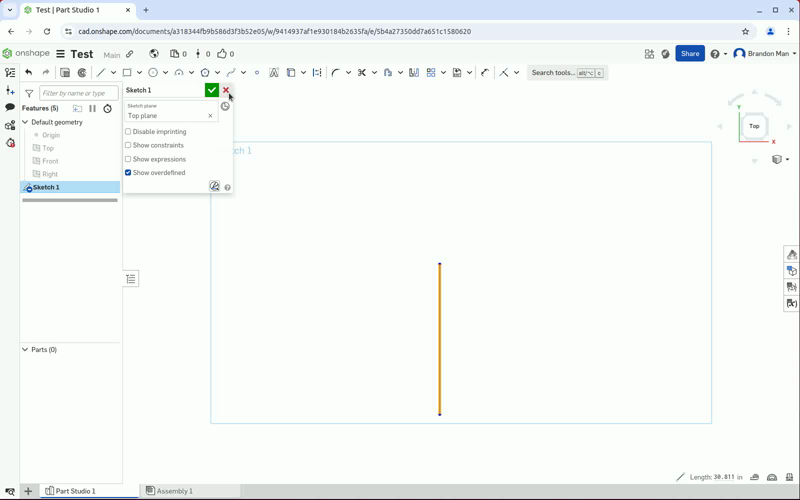
key(shift+h)
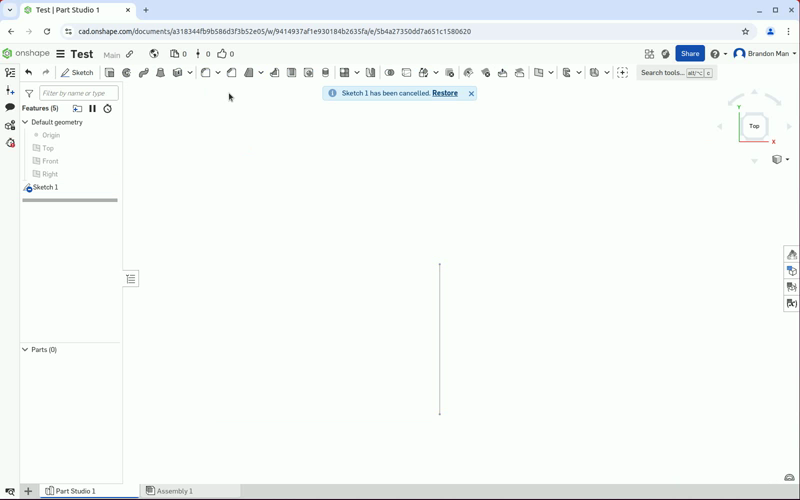
key(shift+s)
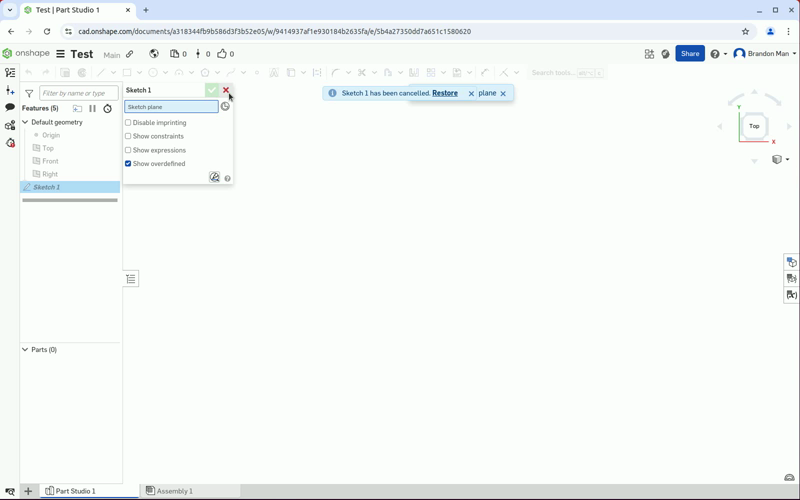
mouse_move(73, 150)
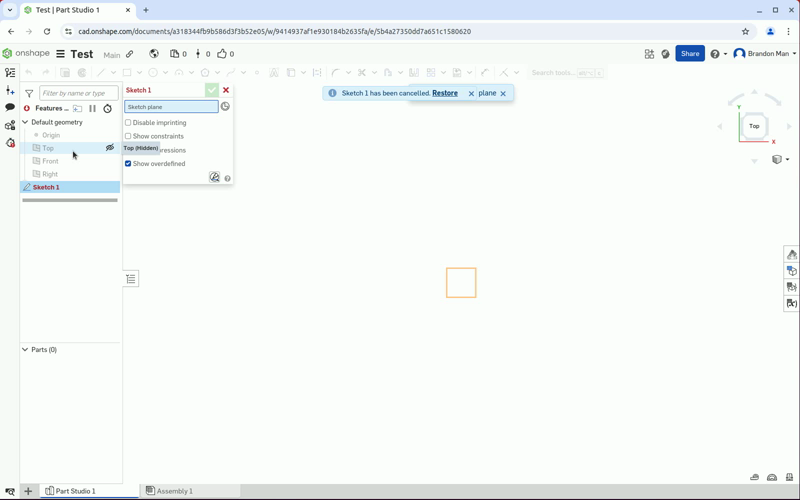
click(73, 150)
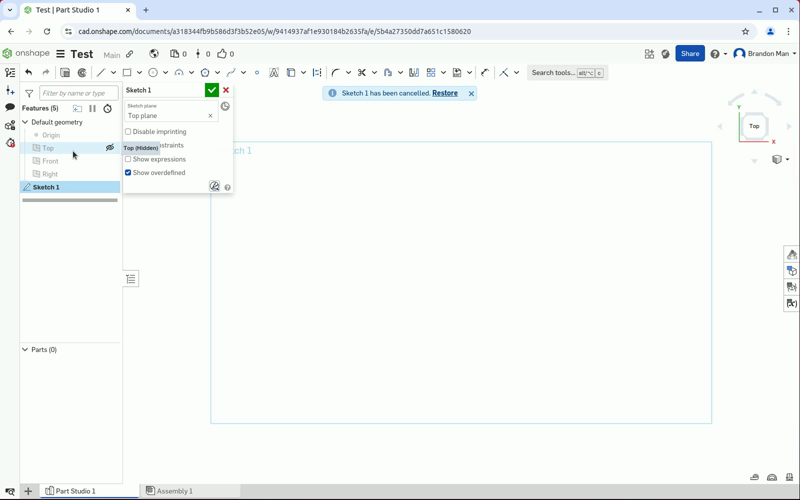
mouse_move(73, 352)
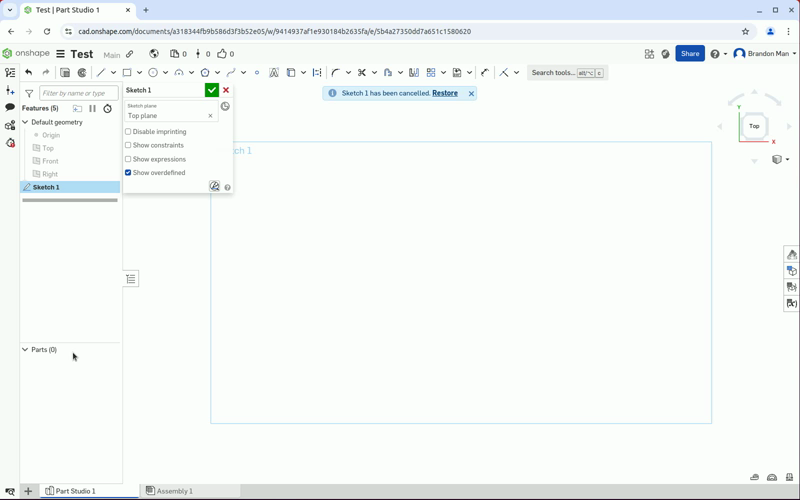
key(y)
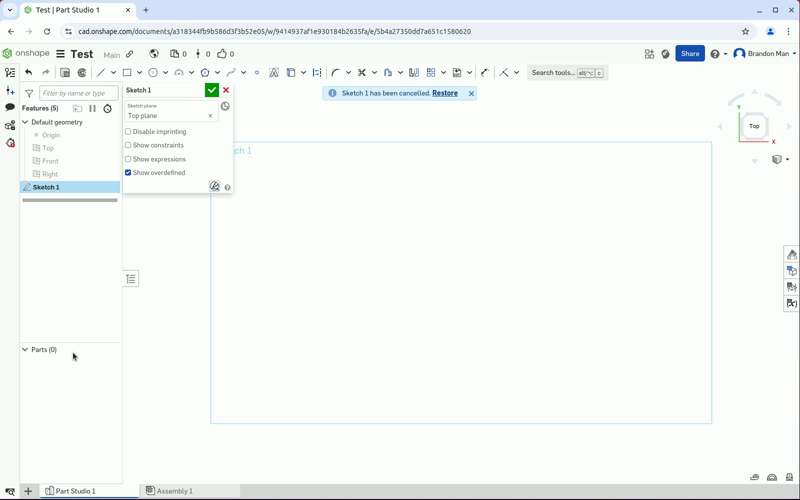
key(c)
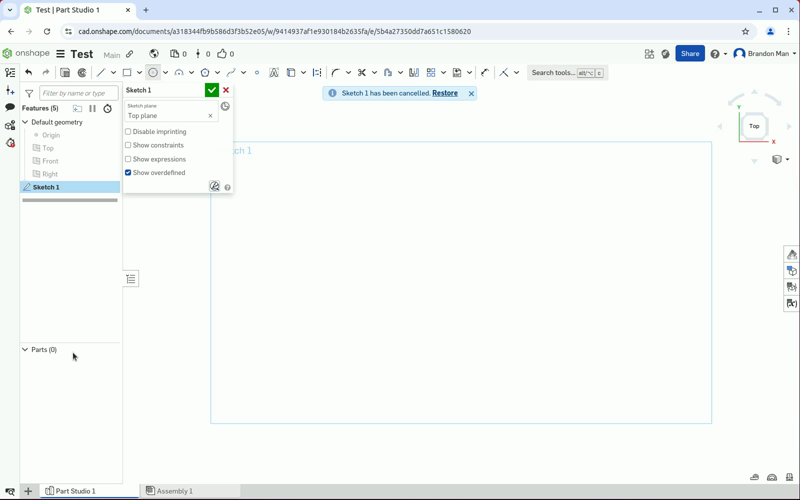
key_down(shift)
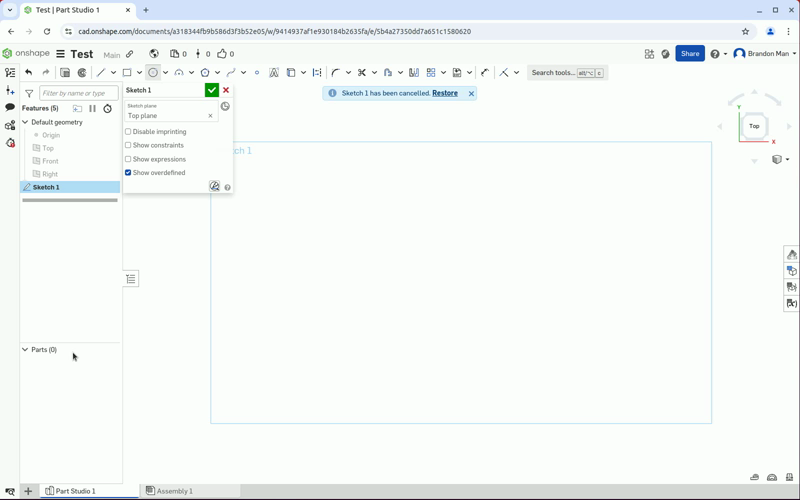
mouse_move(461, 356)
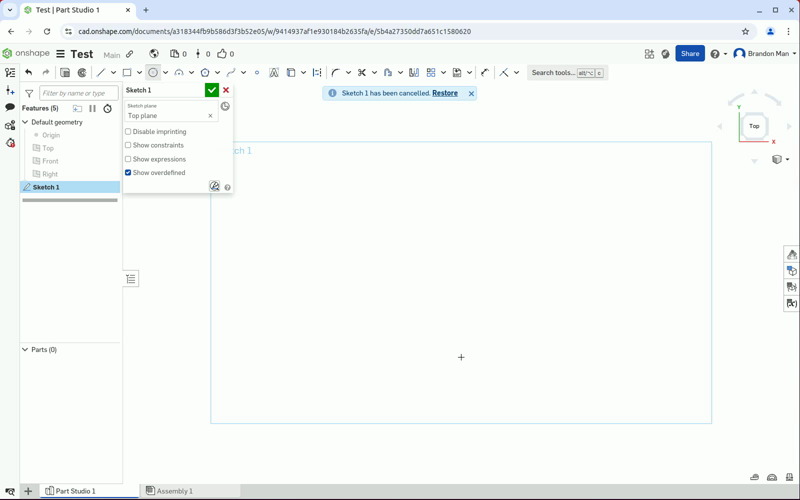
click(461, 356)
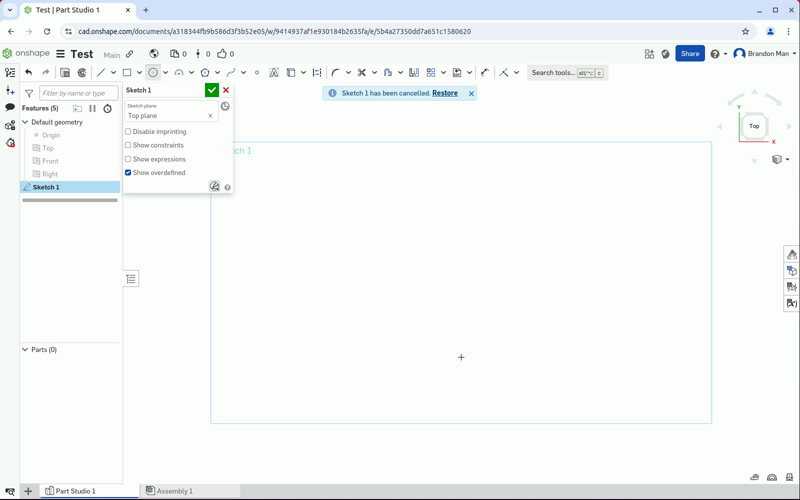
key_up(shift)
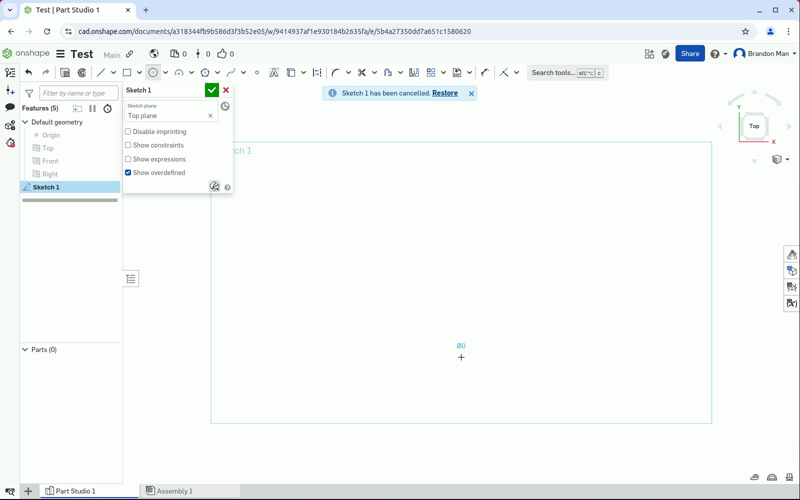
mouse_move(500, 356)
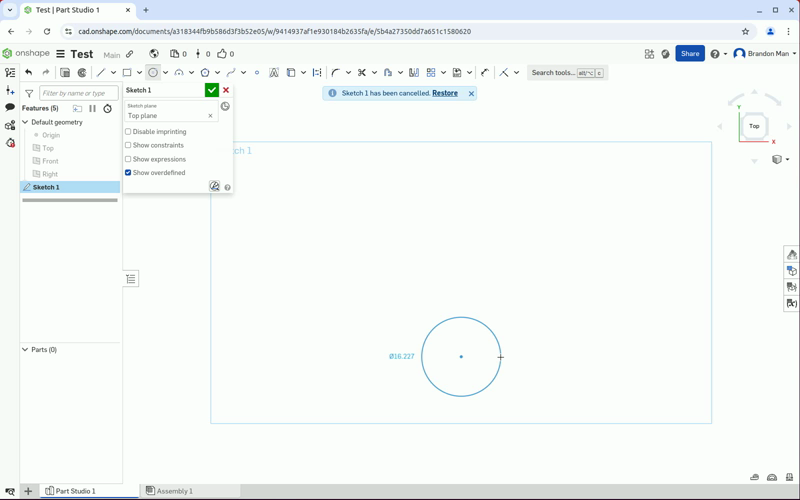
click(500, 356)
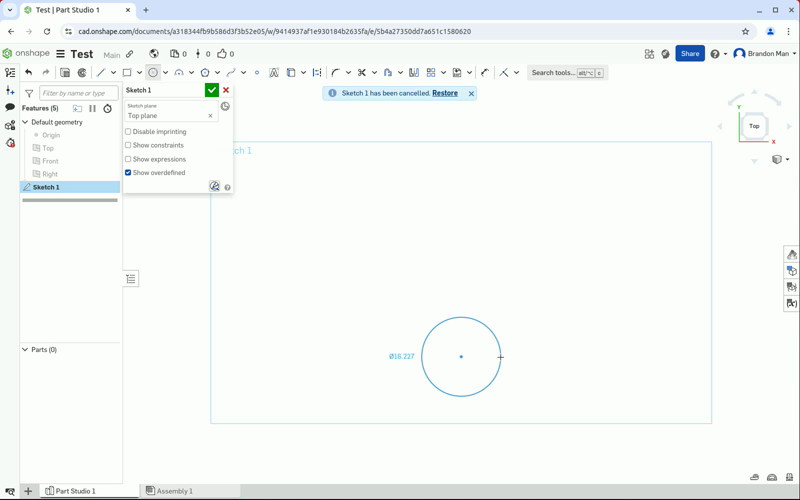
key(esc)
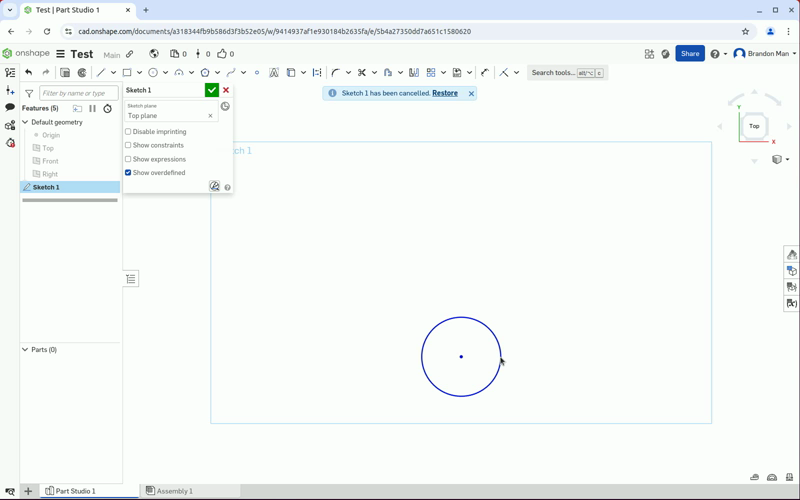
mouse_move(445, 350)
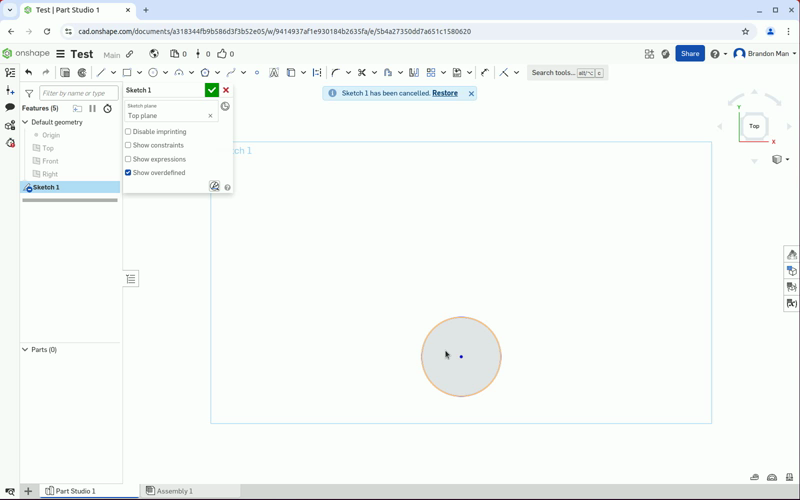
click(445, 350)
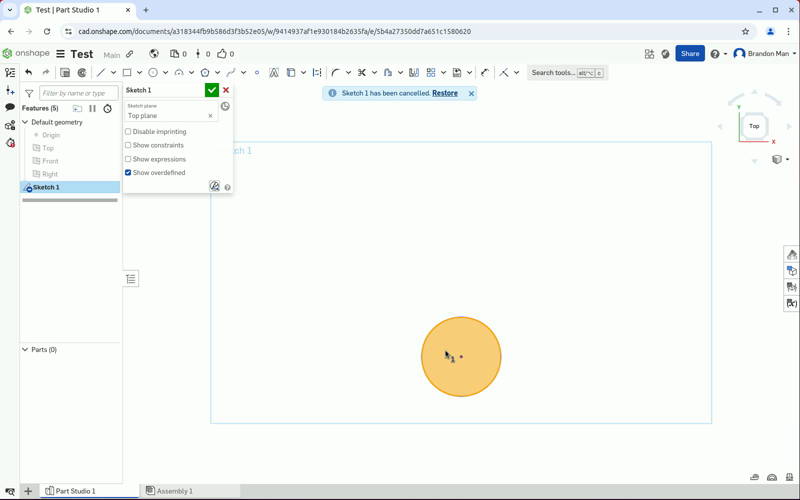
mouse_move(73, 352)
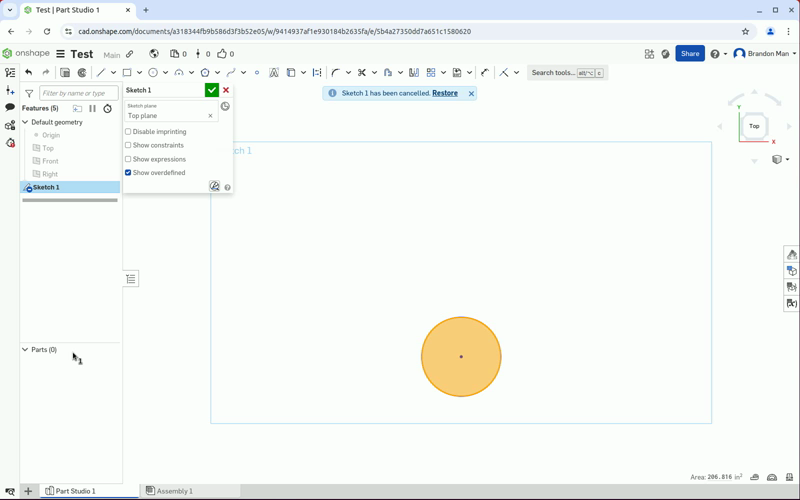
key(shift+y)
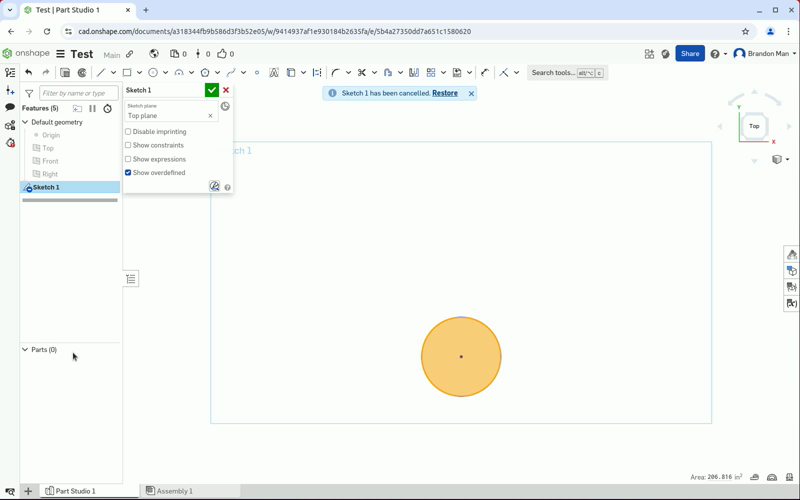
key(shift+e)
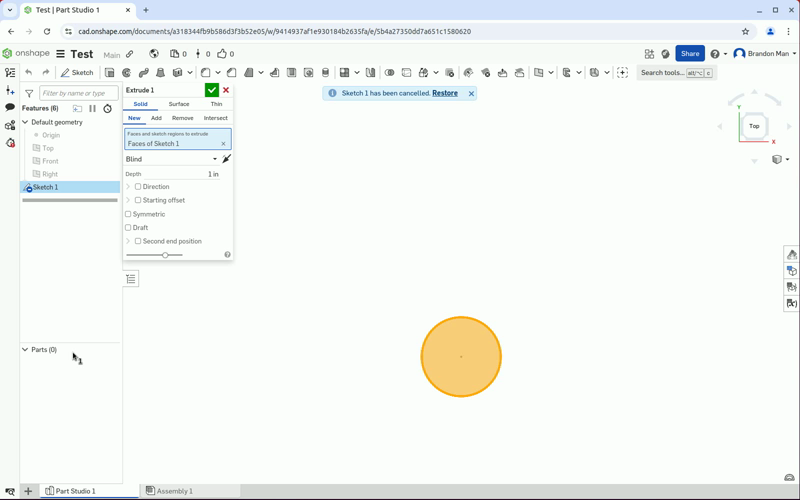
mouse_move(143, 106)
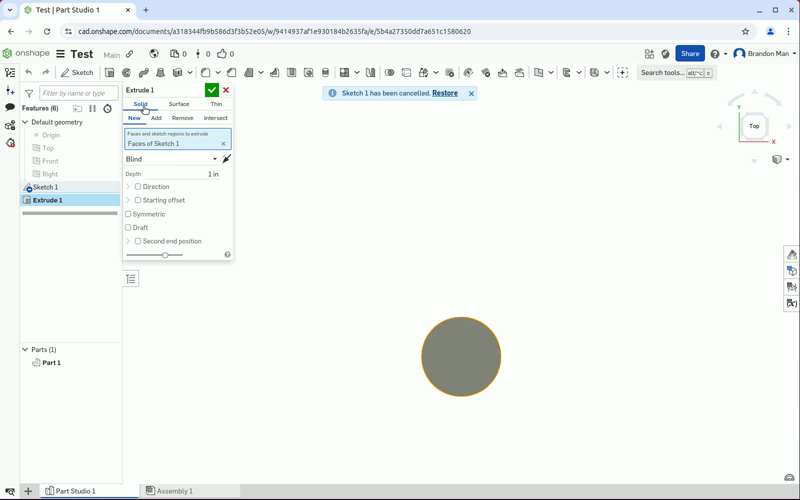
click(143, 106)
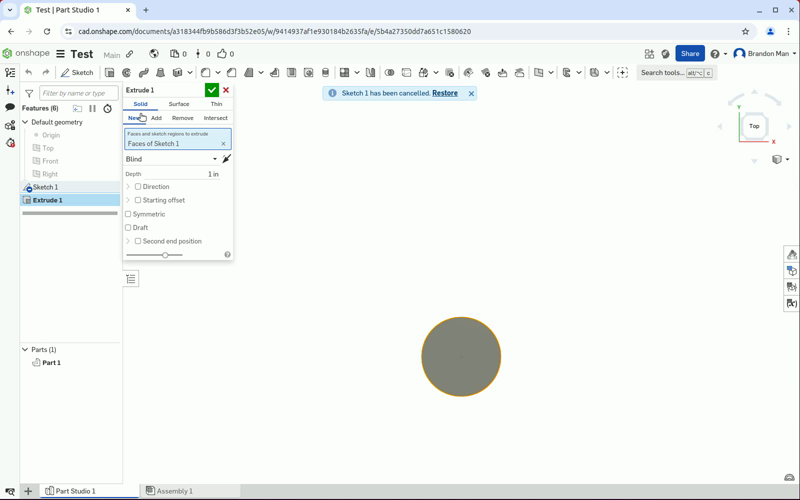
mouse_move(137, 120)
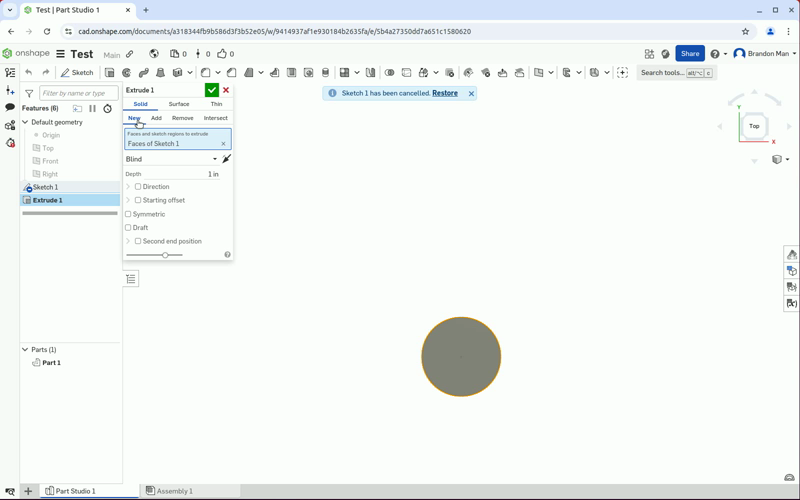
click(137, 120)
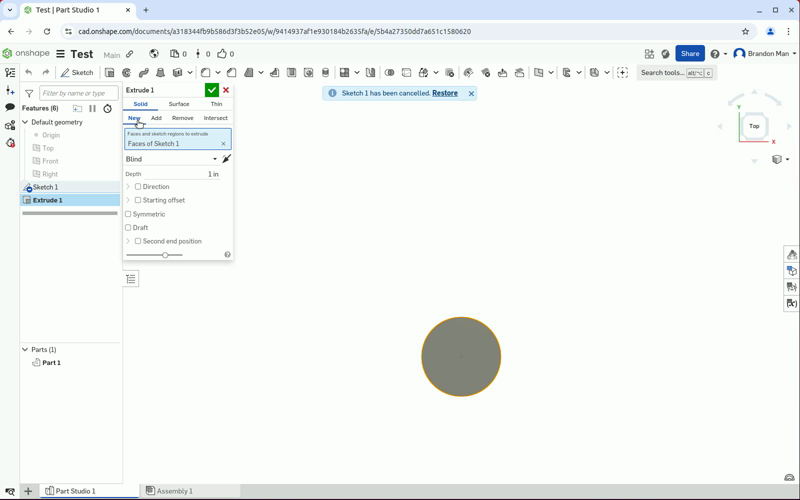
key(tab, 4)
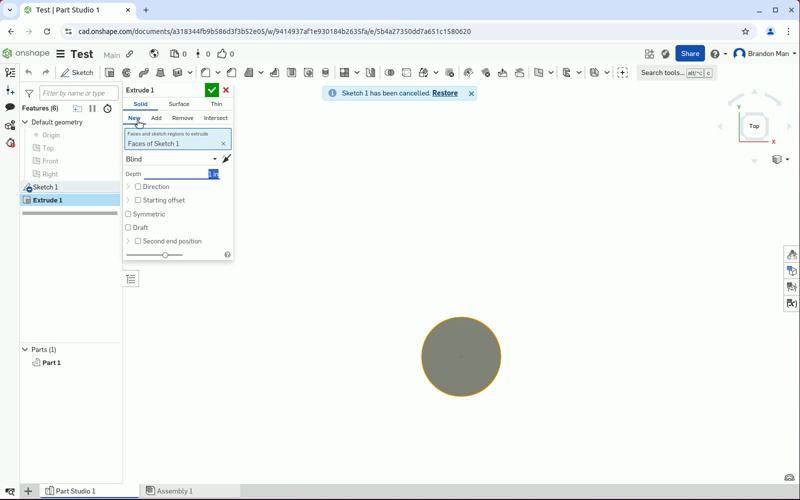
text(8.906)
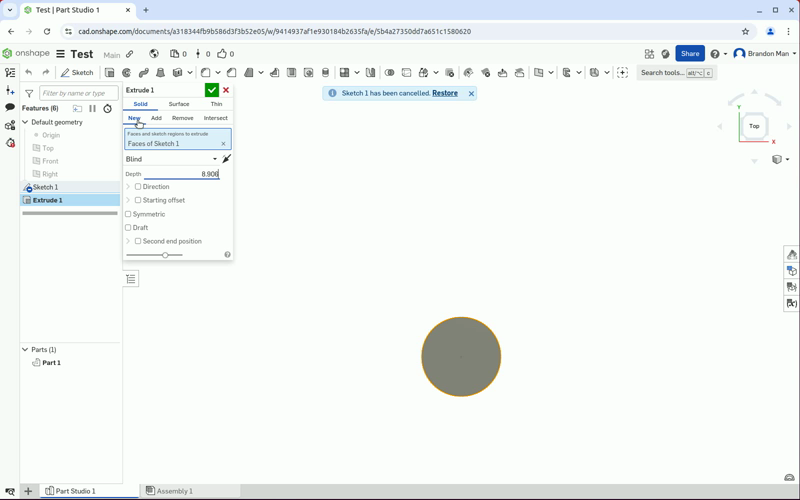
key(enter)
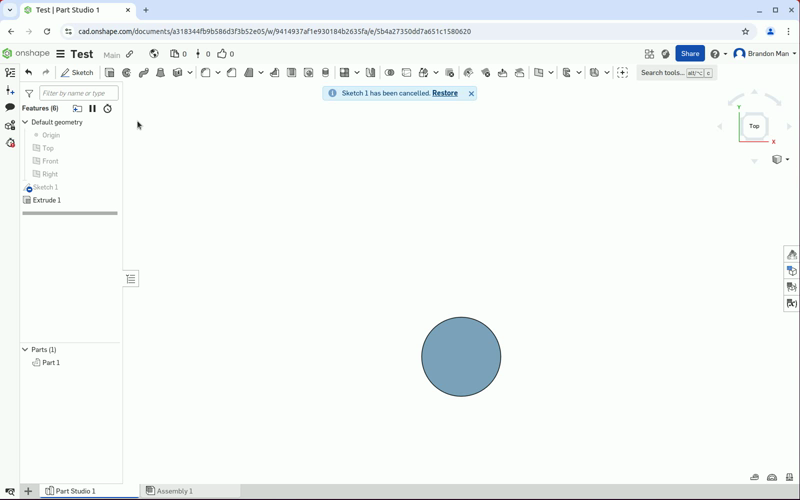
key(shift+h)
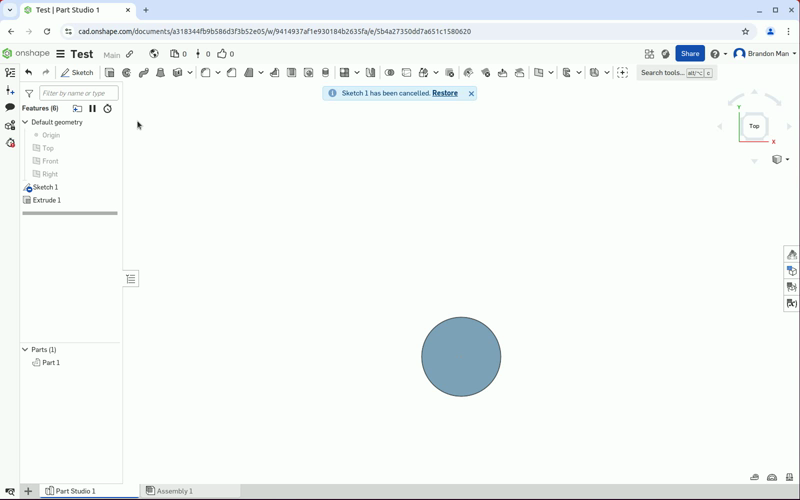
key(shift+h)
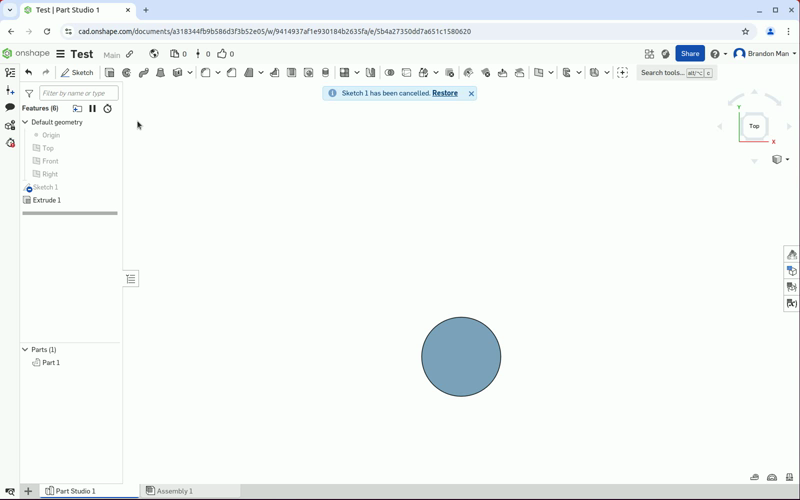
mouse_move(73, 189)
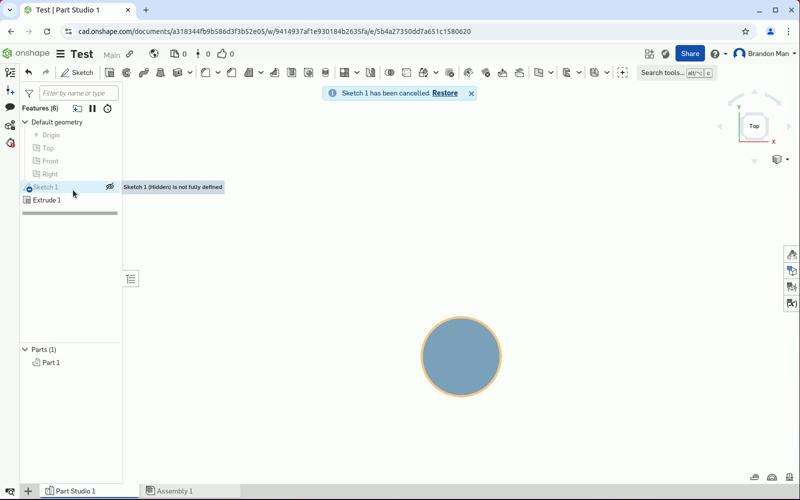
click(73, 189)
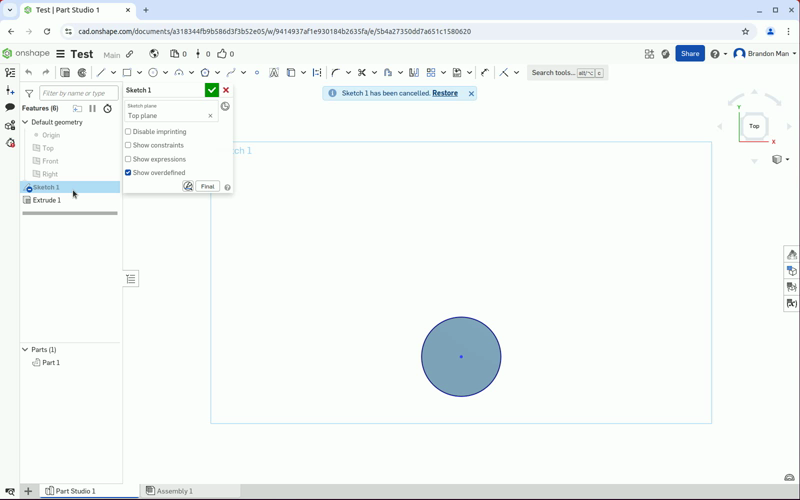
mouse_move(229, 92)
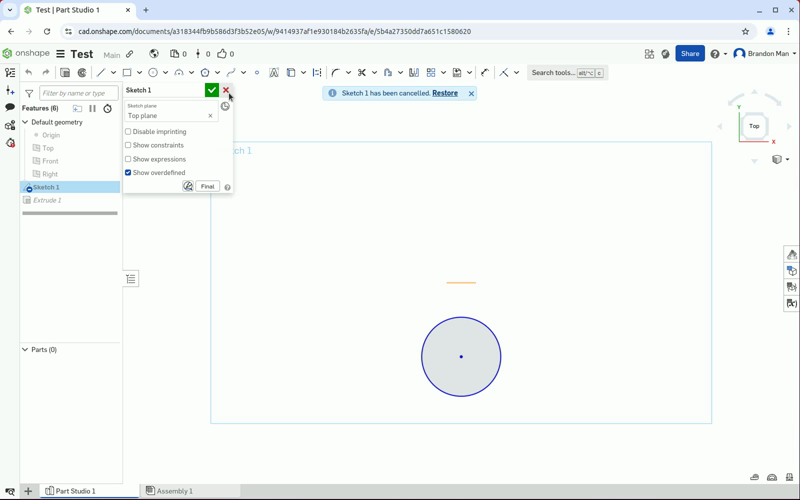
click(229, 92)
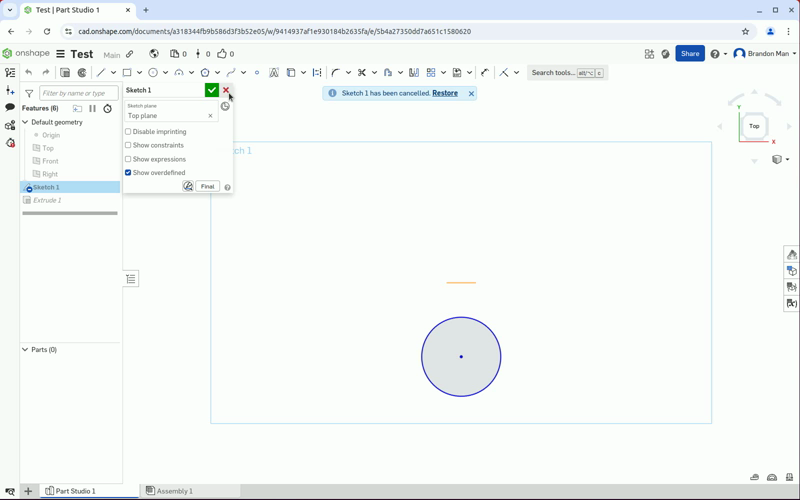
key(shift+s)
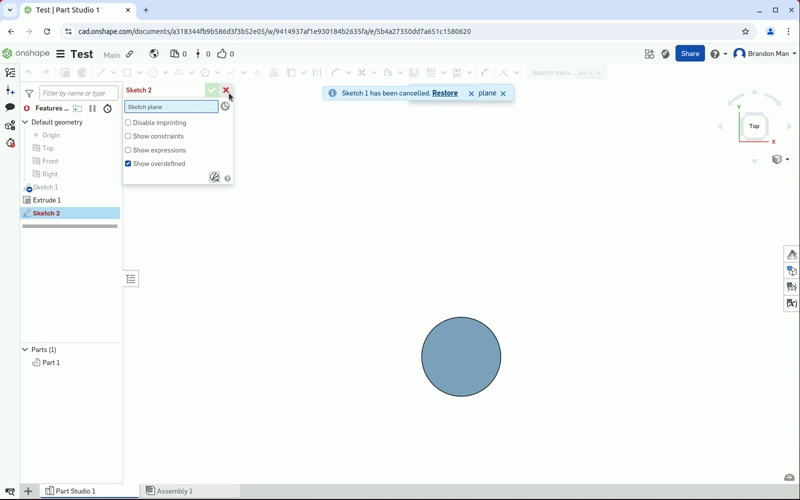
mouse_move(73, 150)
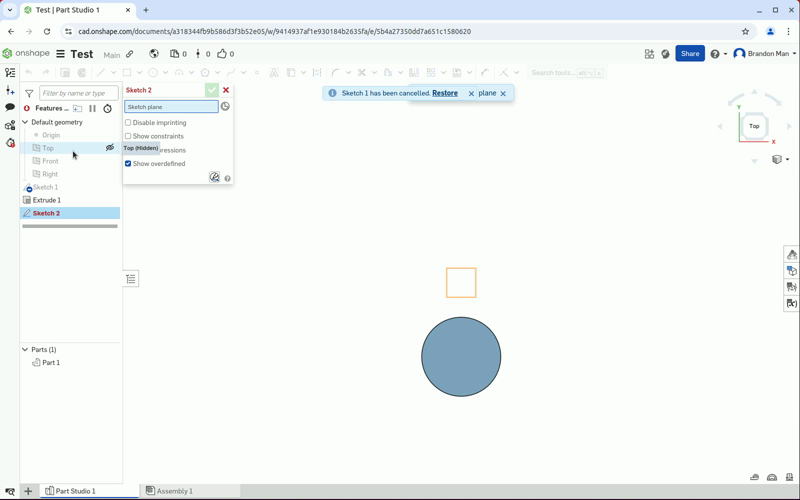
click(73, 150)
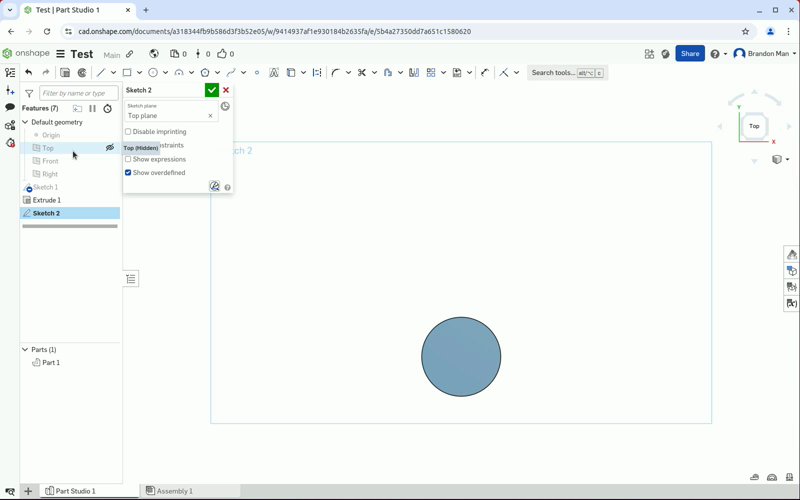
mouse_move(73, 352)
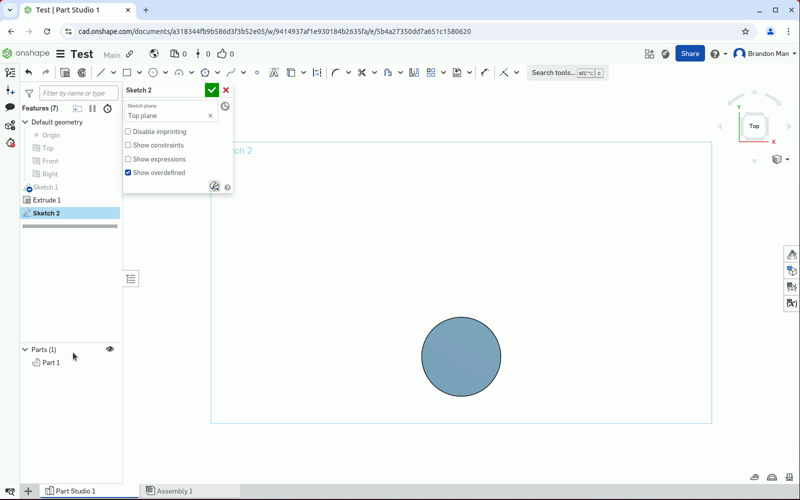
key(y)
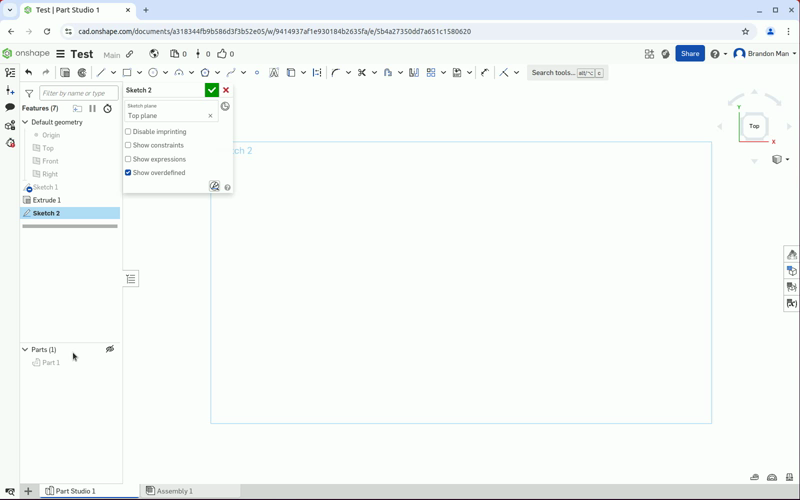
key(c)
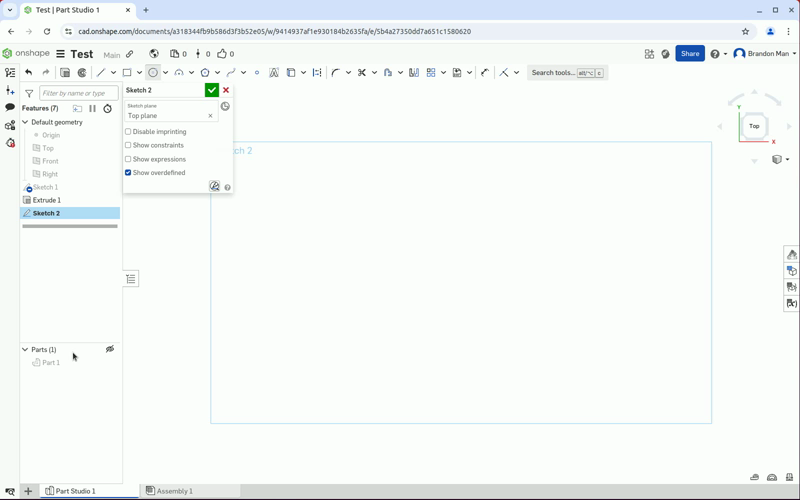
key_down(shift)
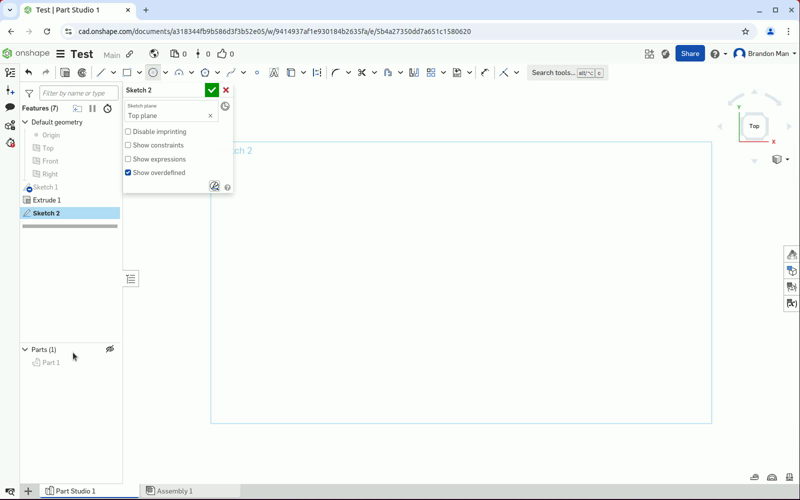
mouse_move(461, 220)
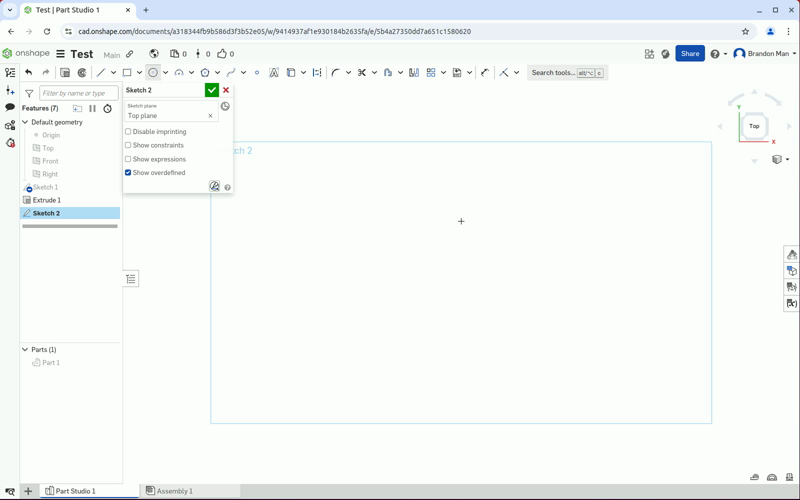
click(461, 220)
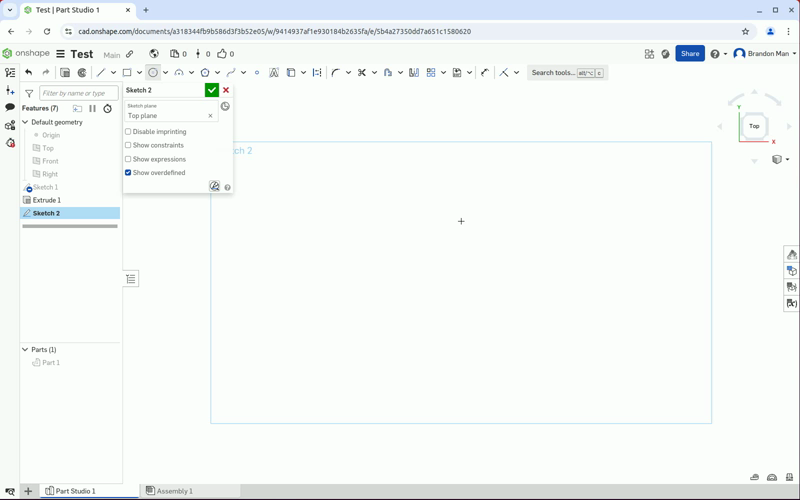
key_up(shift)
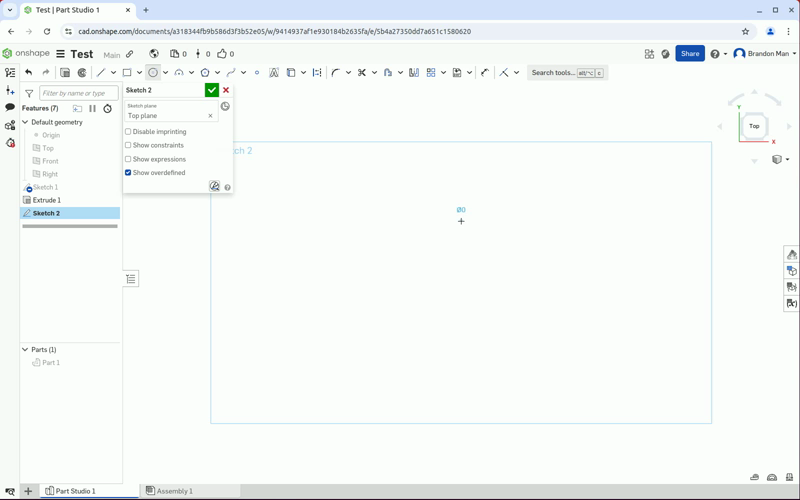
mouse_move(507, 220)
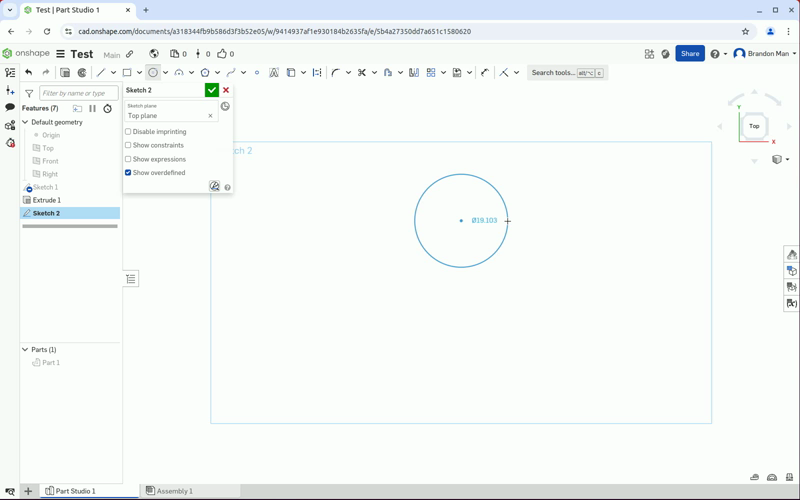
click(507, 220)
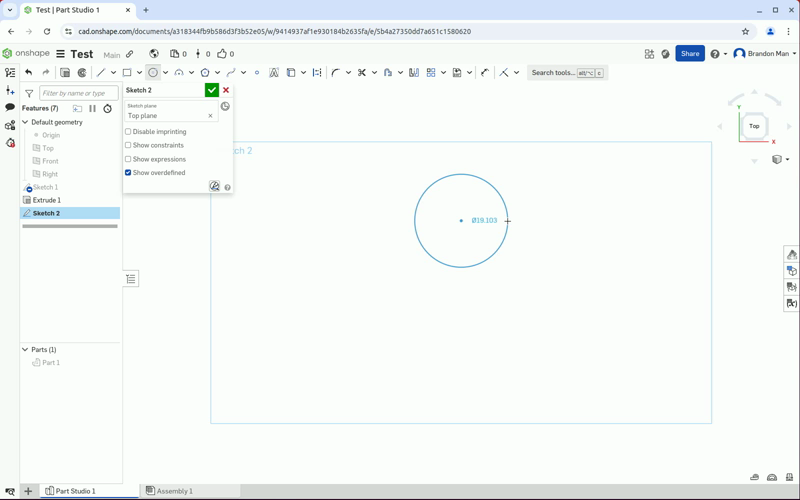
key(esc)
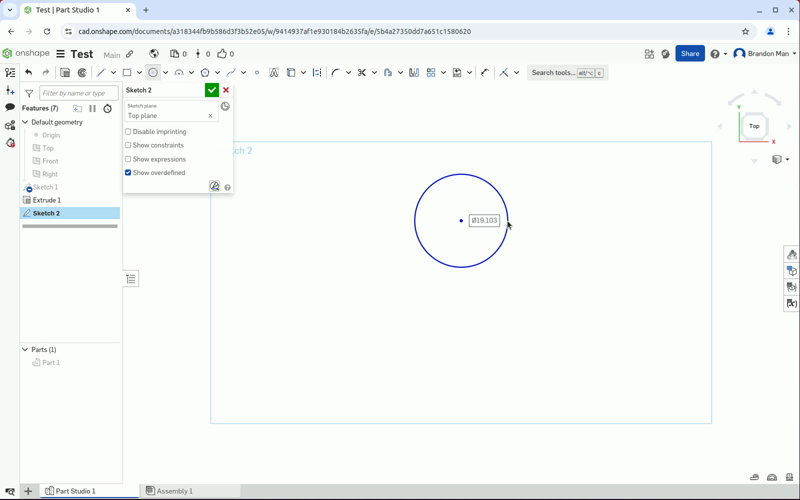
mouse_move(429, 235)
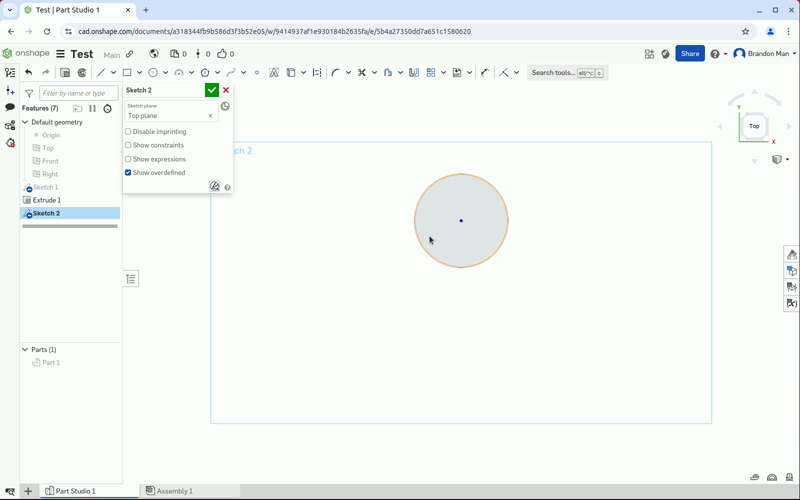
click(429, 235)
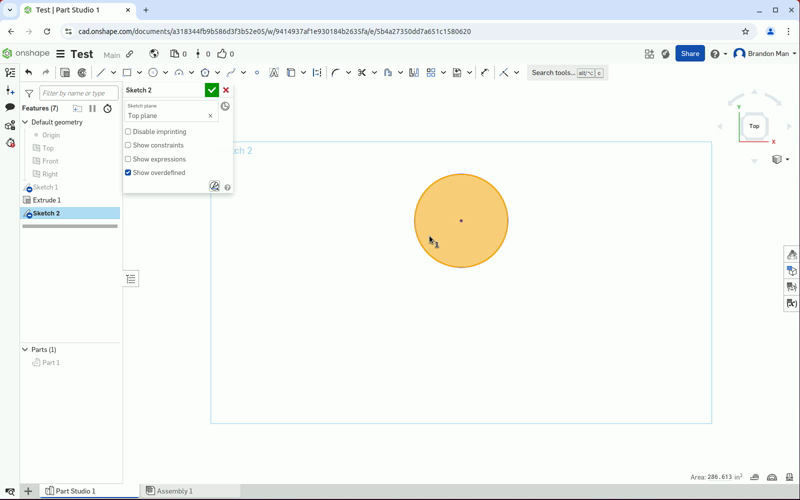
mouse_move(73, 352)
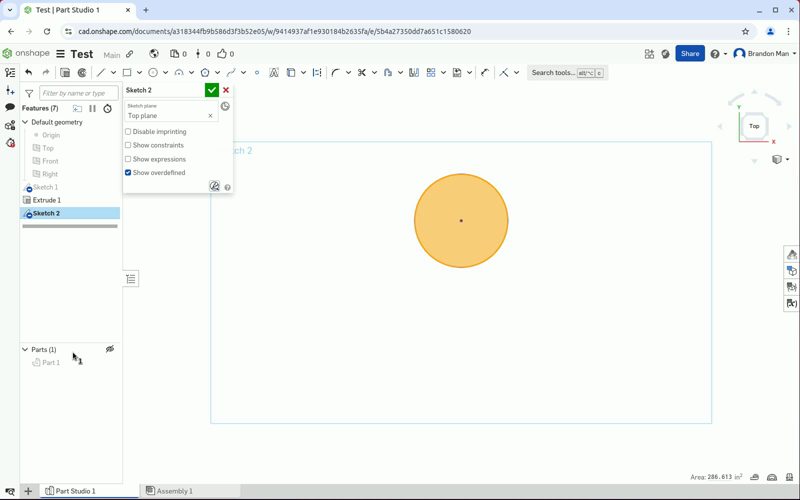
key(shift+y)
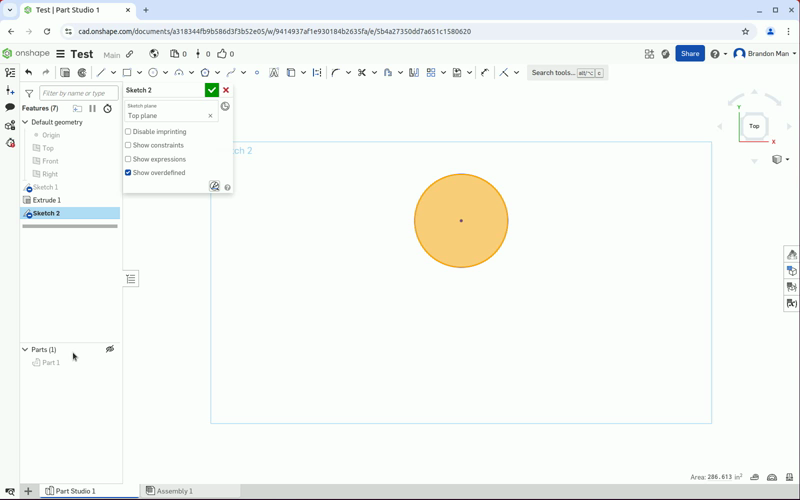
key(shift+e)
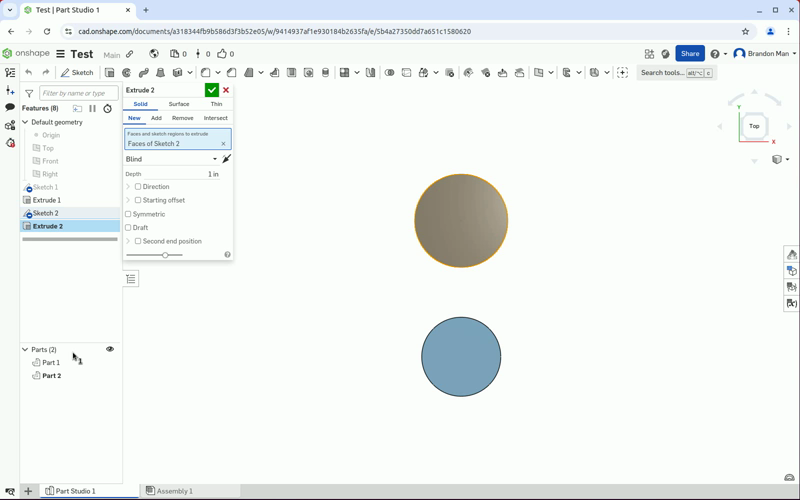
mouse_move(143, 106)
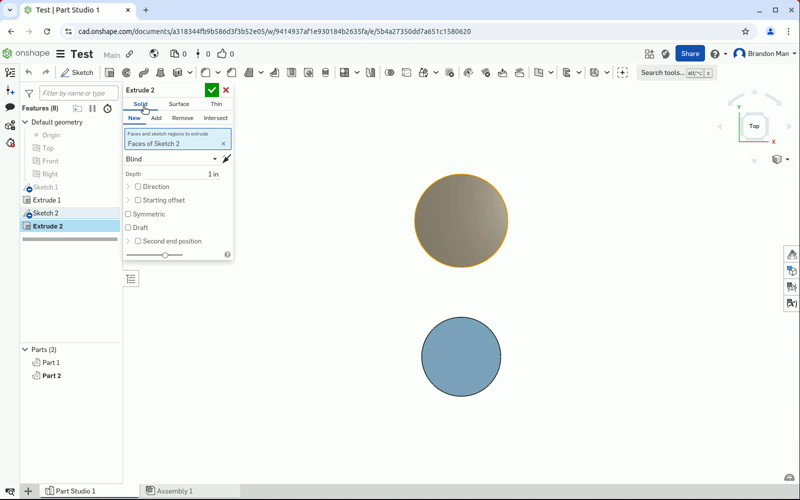
click(143, 106)
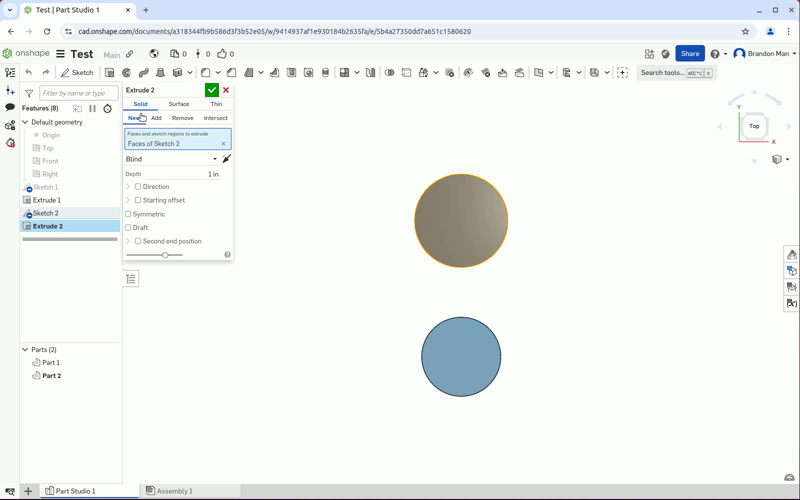
mouse_move(137, 120)
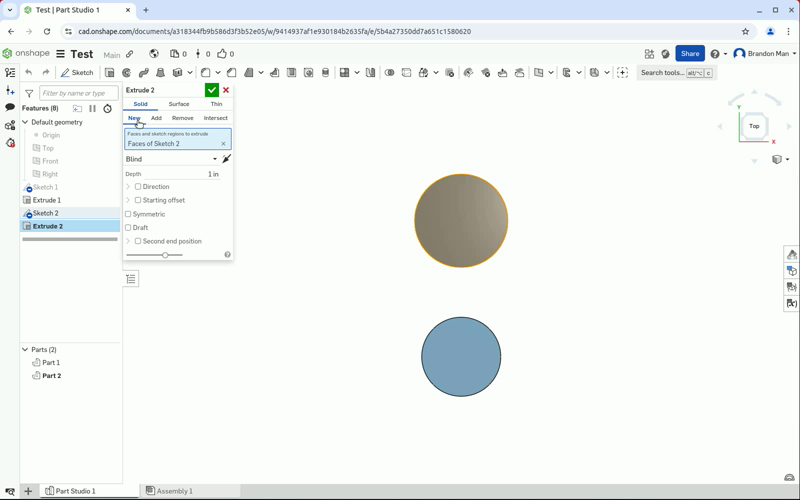
click(137, 120)
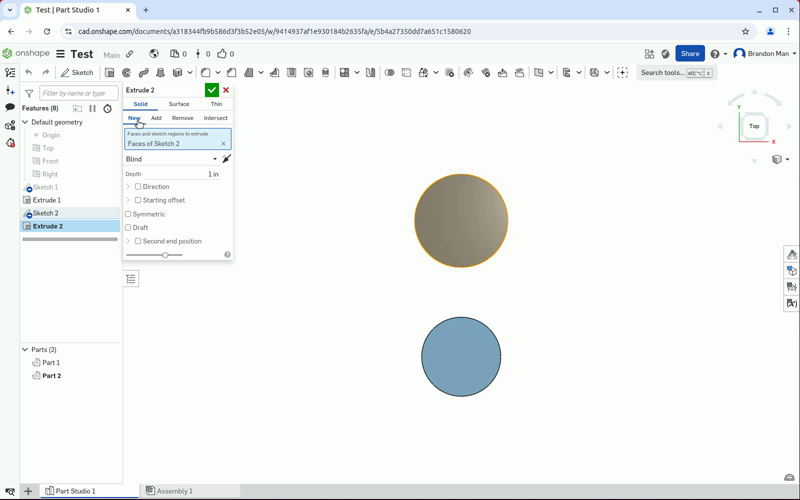
key(tab, 4)
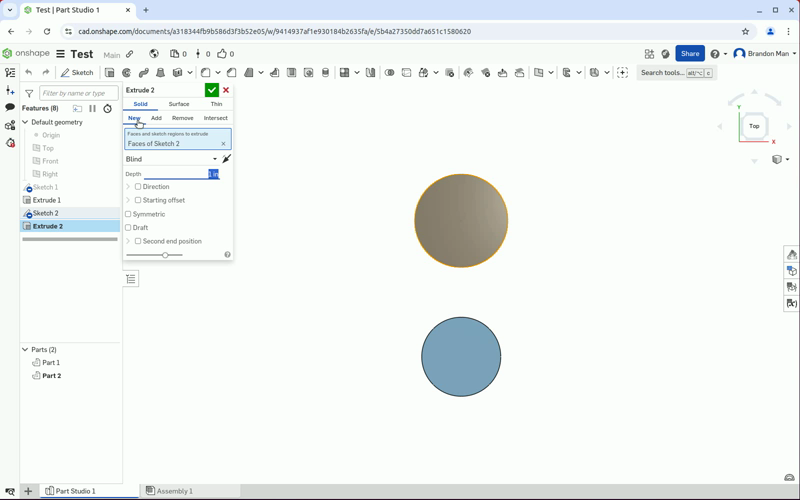
text(8.906)
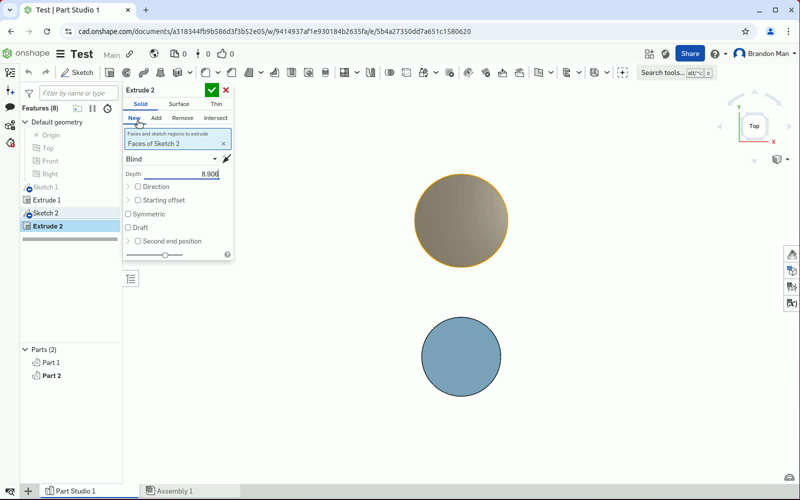
key(enter)
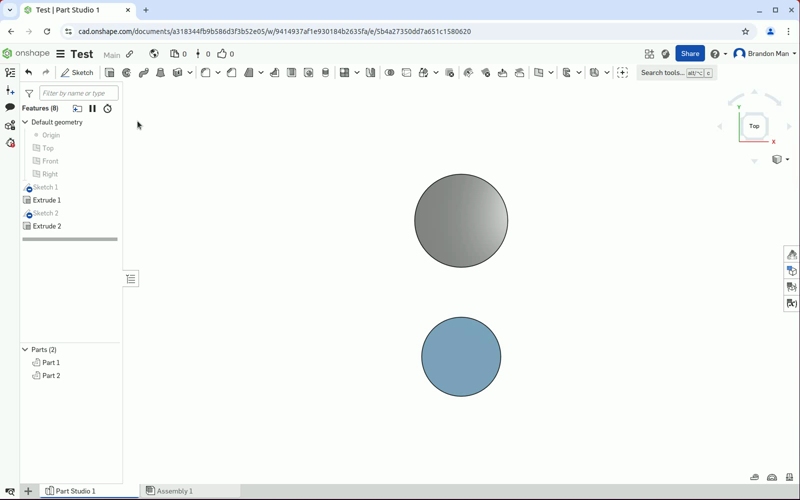
key(shift+h)
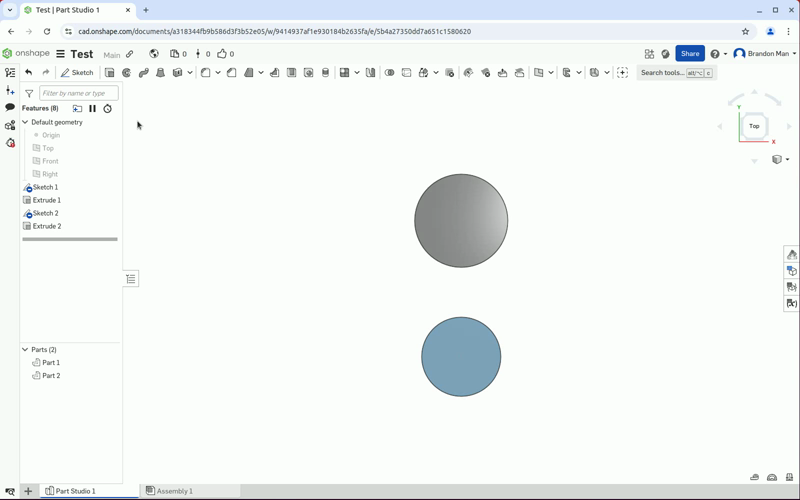
key(shift+h)
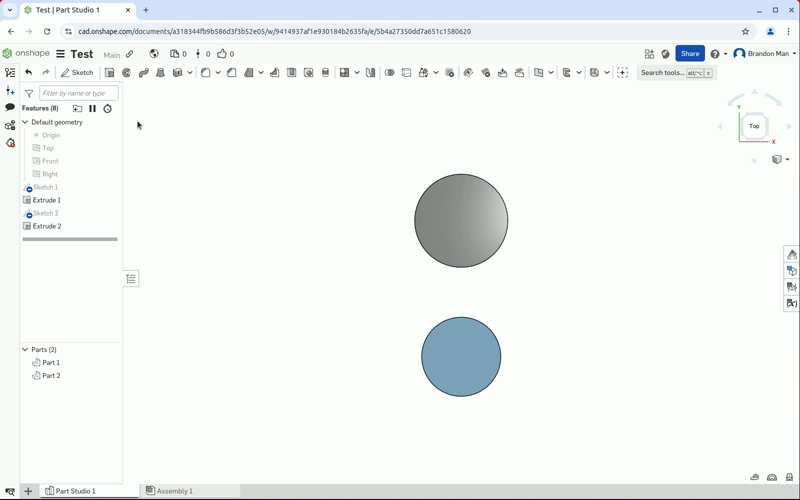
mouse_move(73, 189)
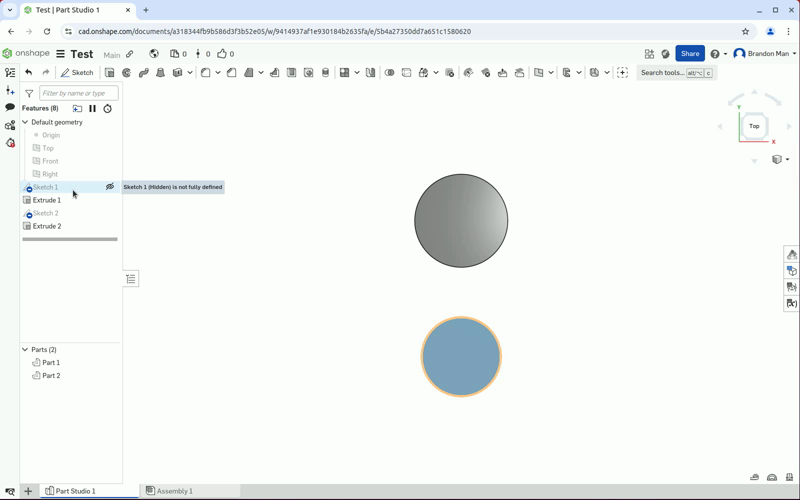
click(73, 189)
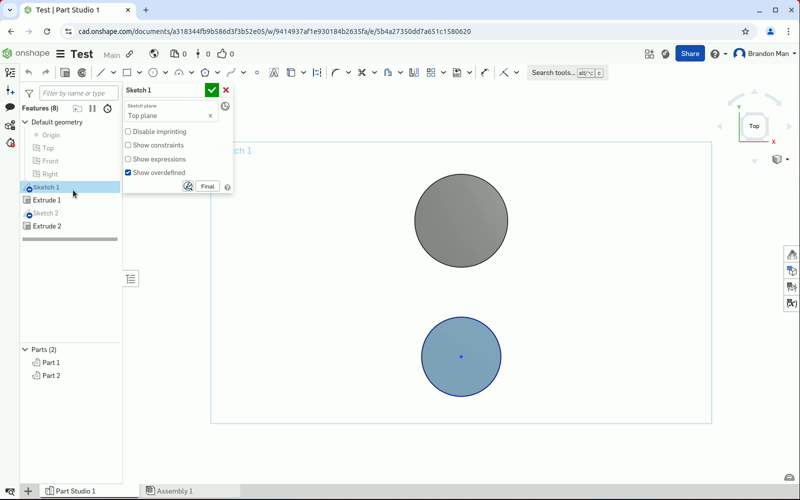
mouse_move(229, 92)
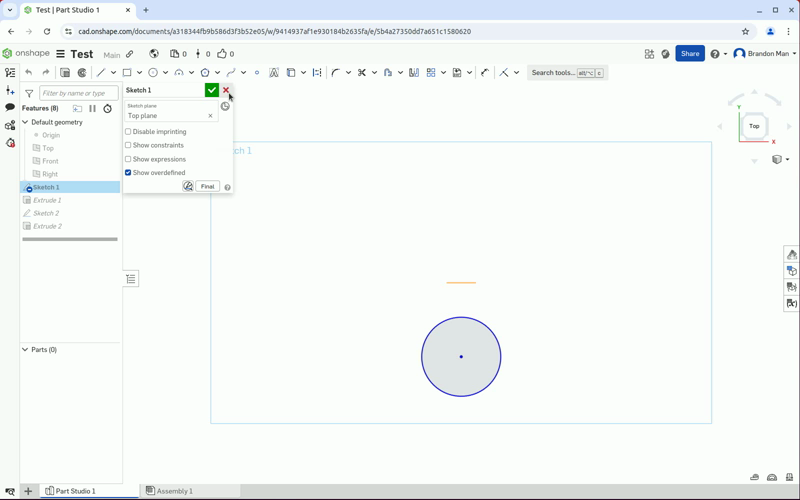
click(229, 92)
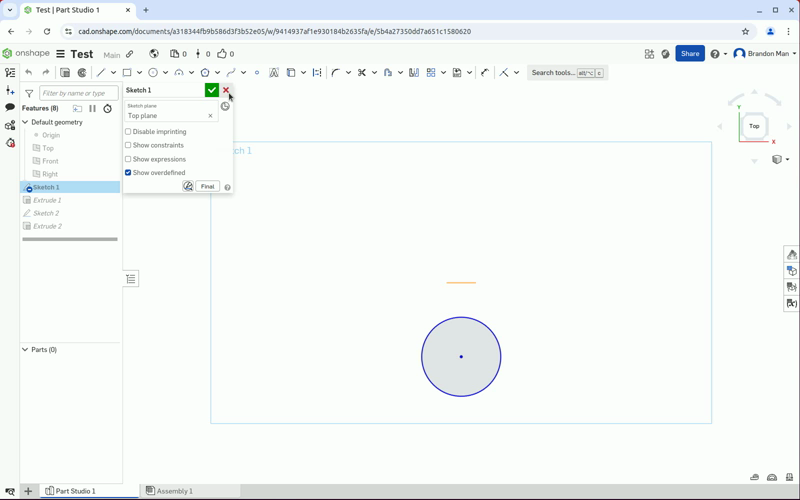
key(shift+s)
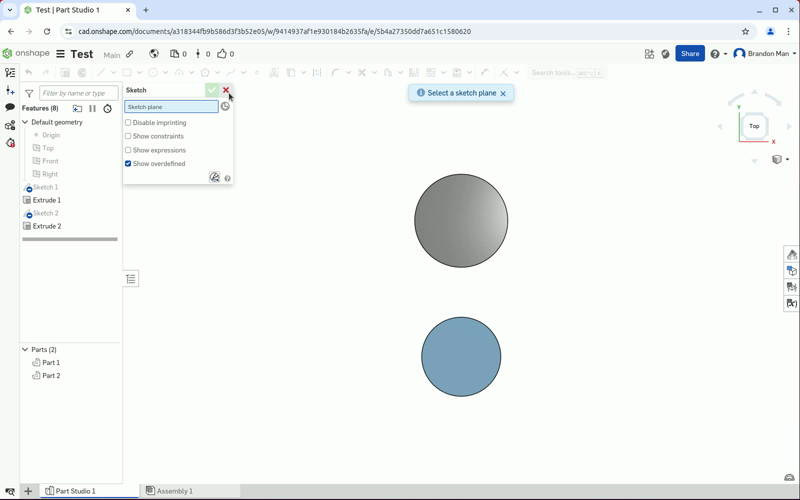
mouse_move(73, 150)
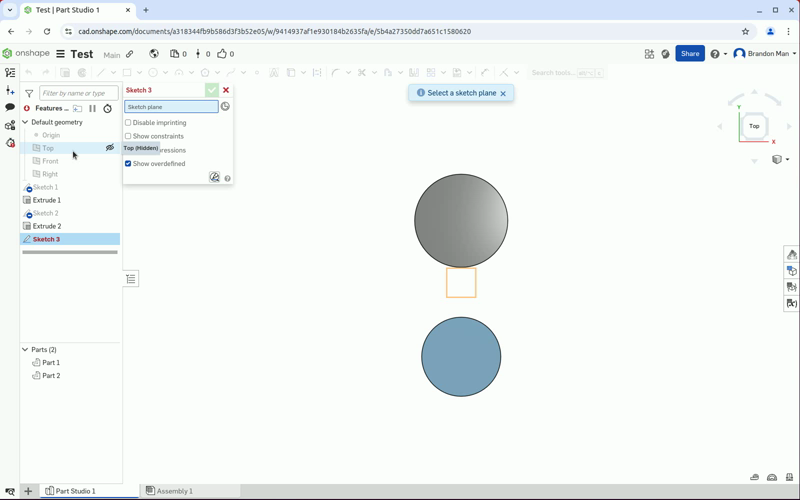
click(73, 150)
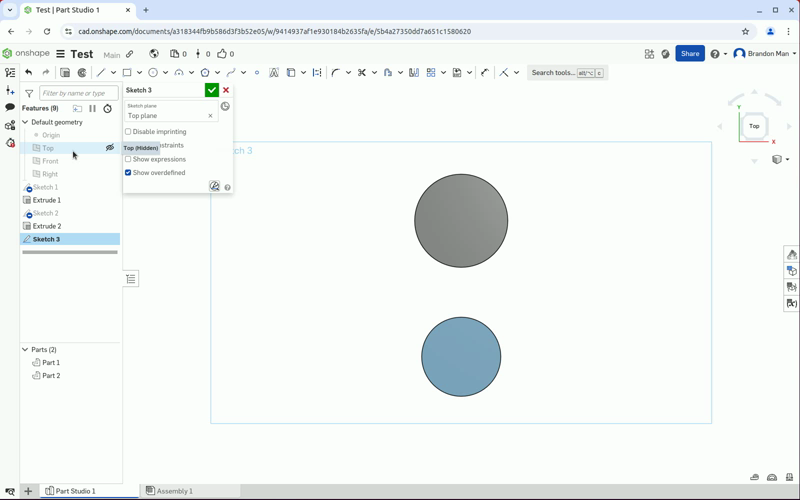
mouse_move(73, 352)
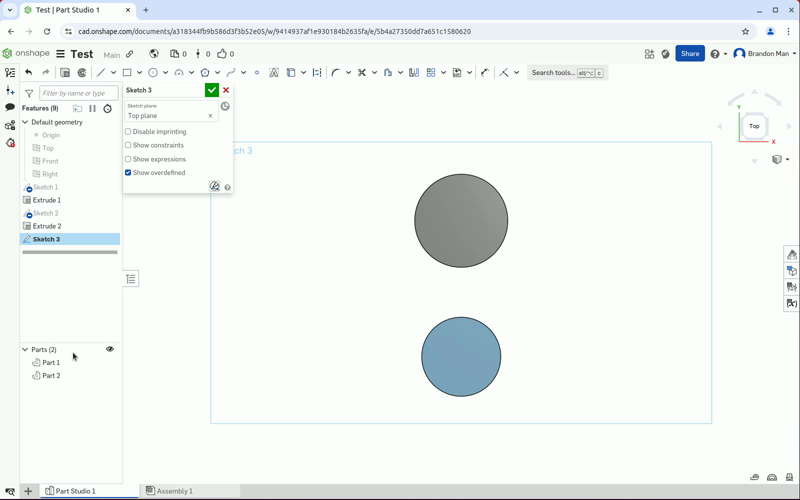
key(y)
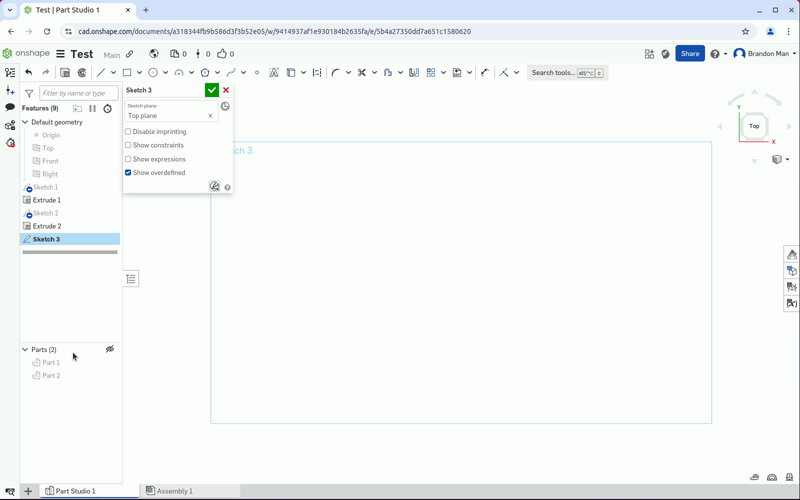
key(c)
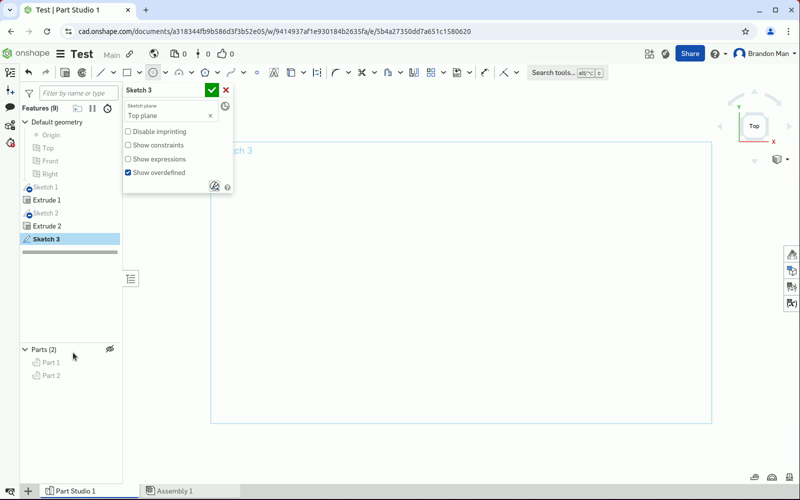
key_down(shift)
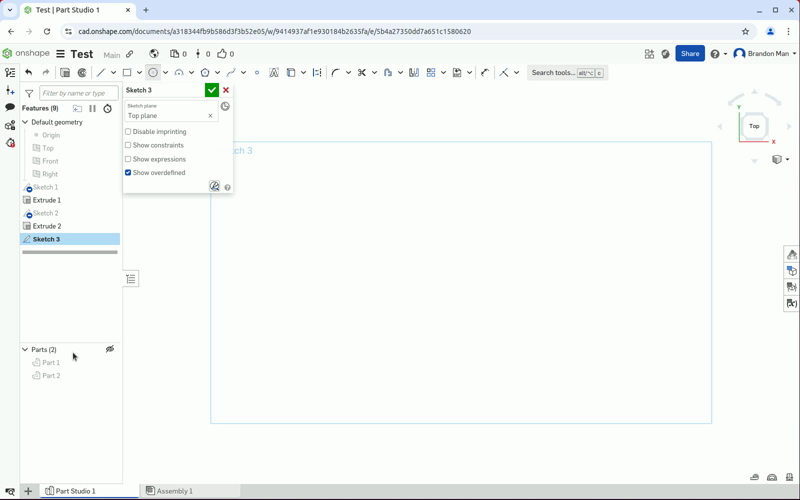
mouse_move(461, 220)
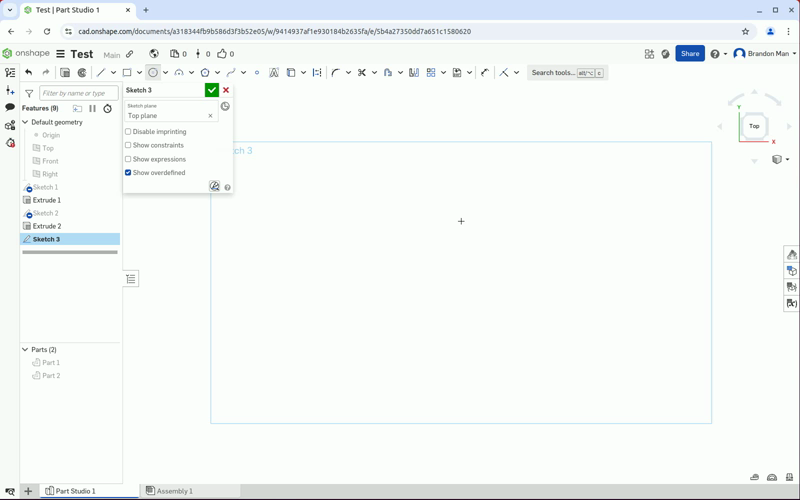
click(461, 220)
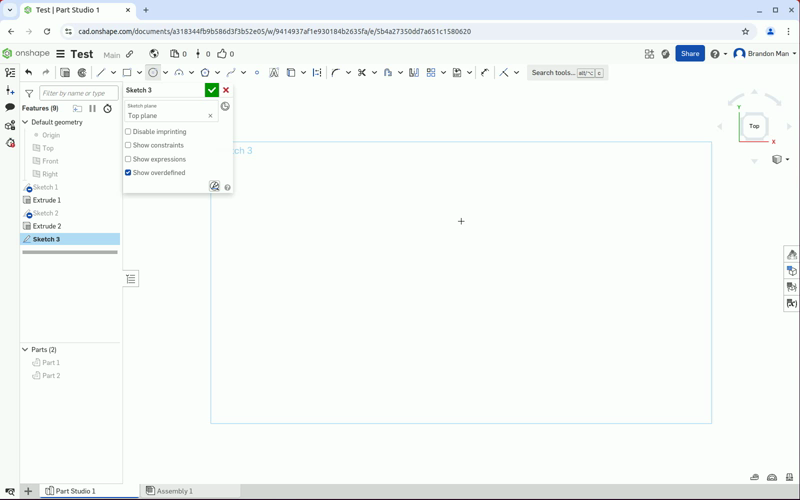
key_up(shift)
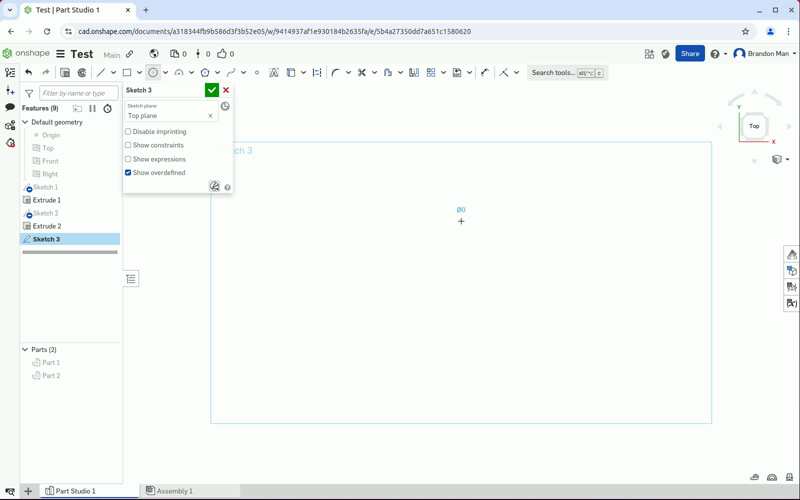
mouse_move(507, 220)
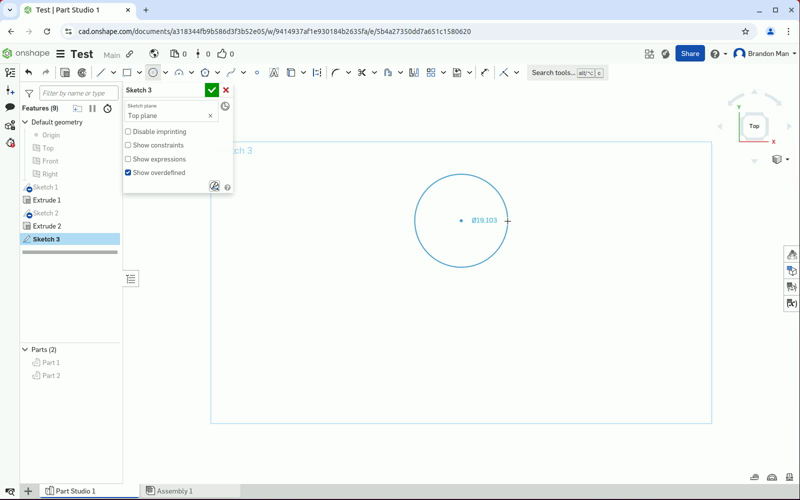
click(507, 220)
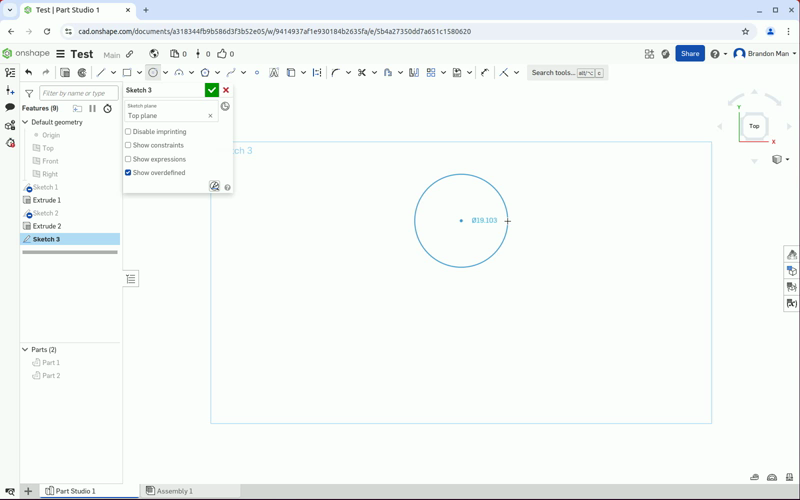
key(esc)
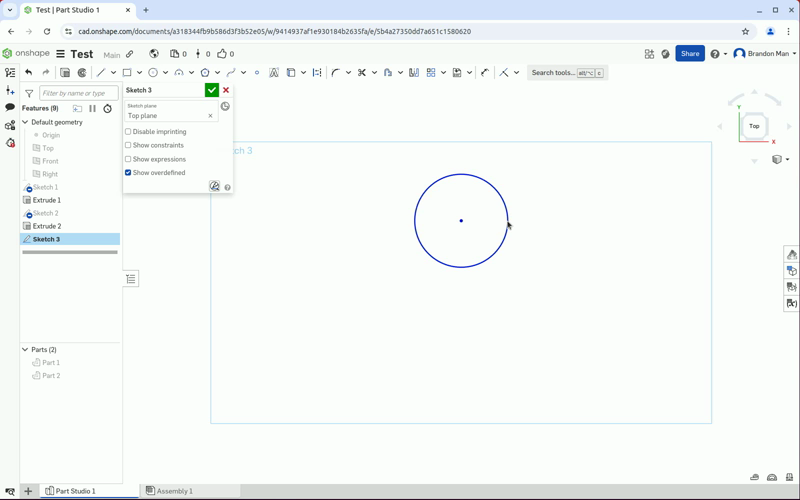
mouse_move(447, 211)
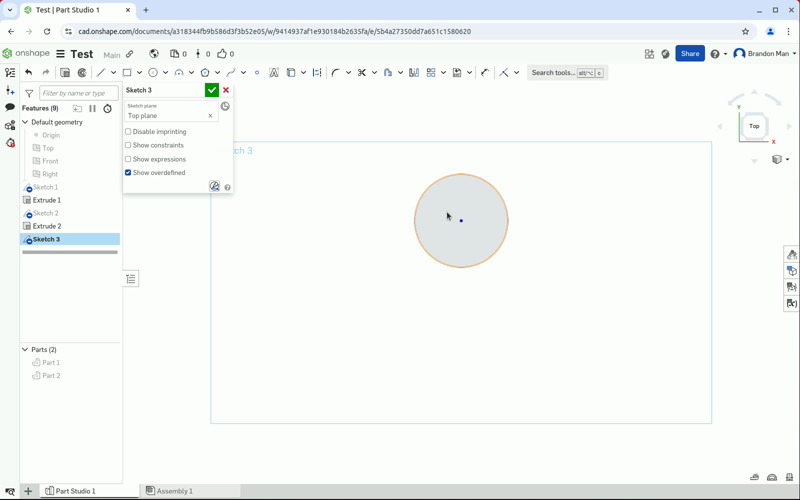
click(447, 211)
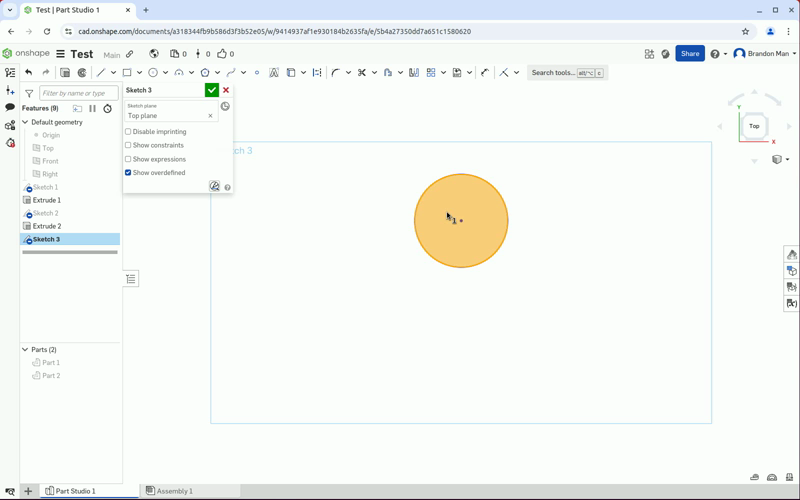
mouse_move(73, 352)
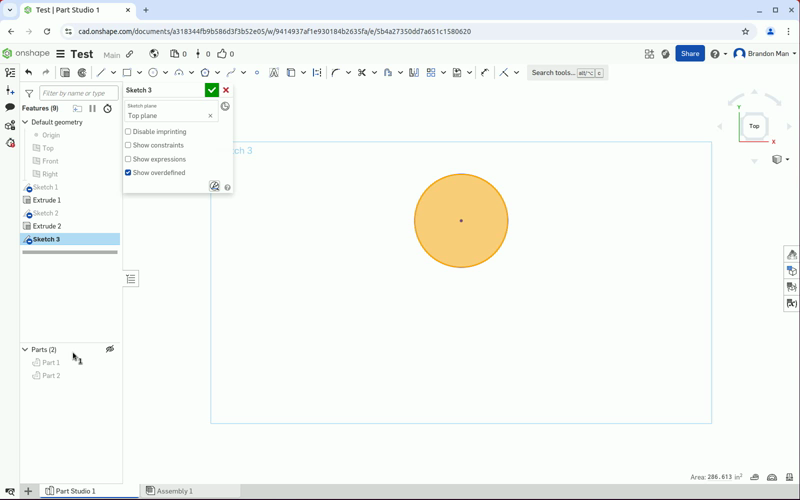
key(shift+y)
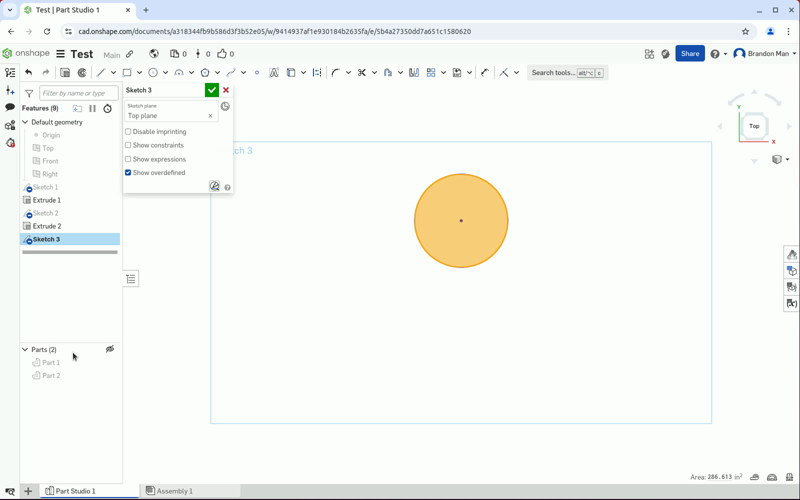
key(shift+e)
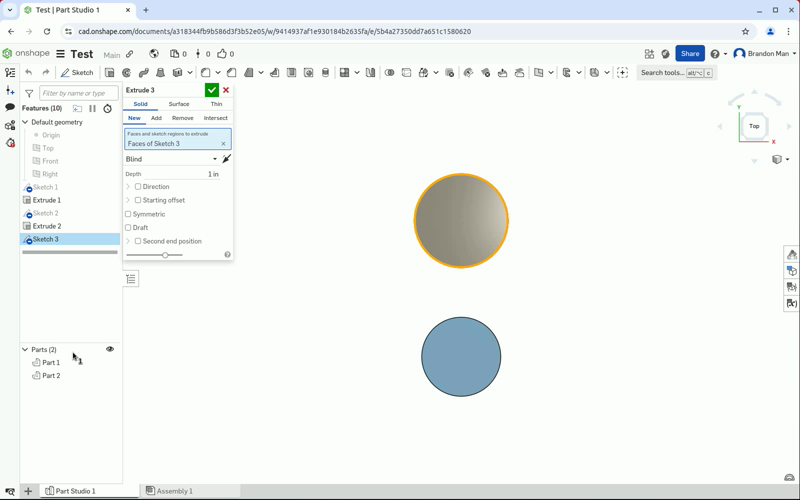
mouse_move(143, 106)
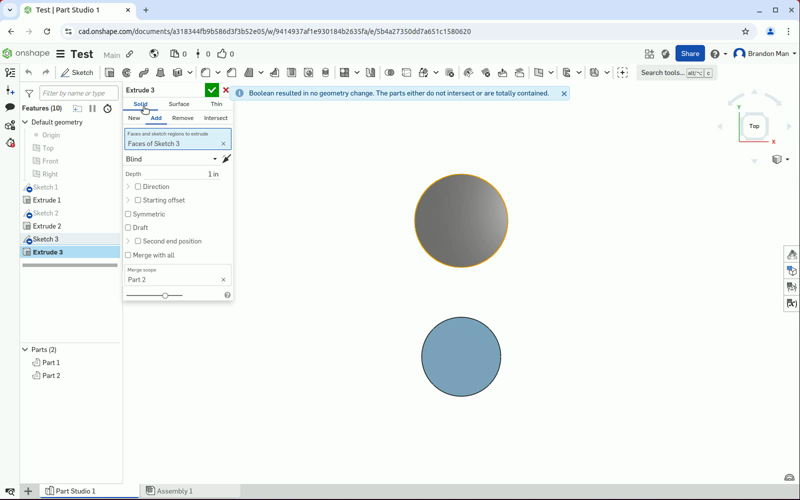
click(143, 106)
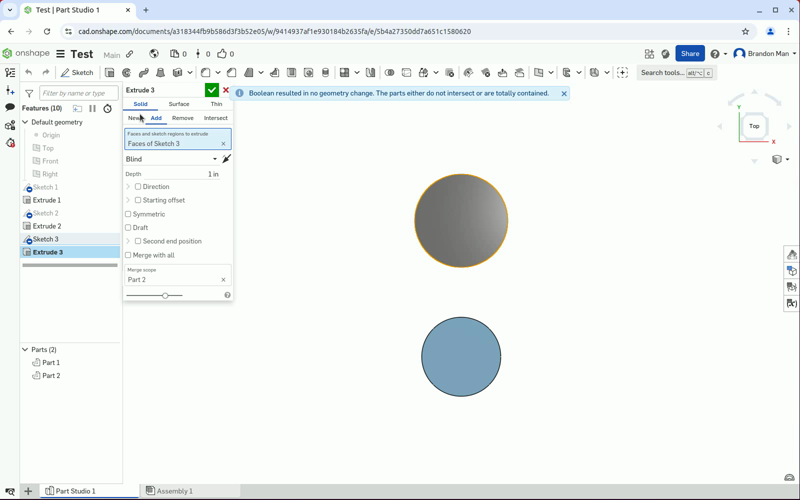
mouse_move(137, 120)
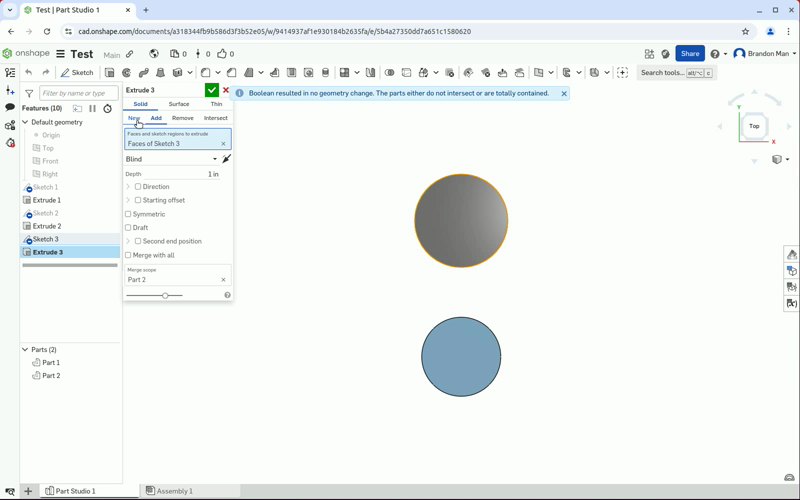
click(137, 120)
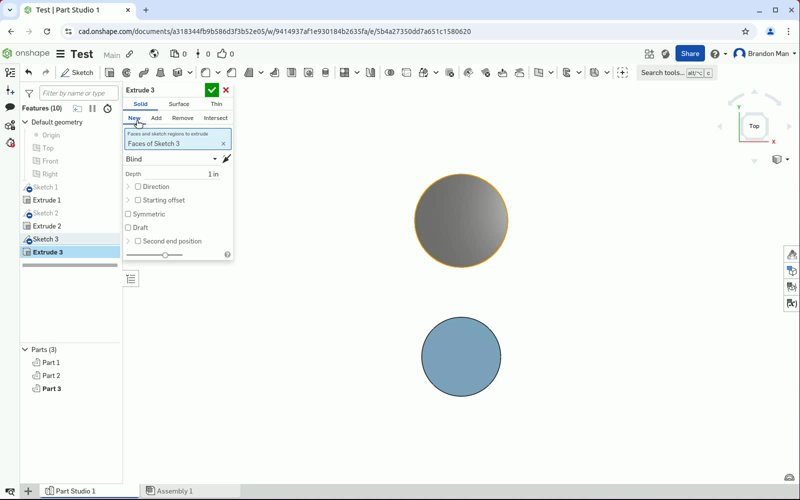
key(tab, 4)
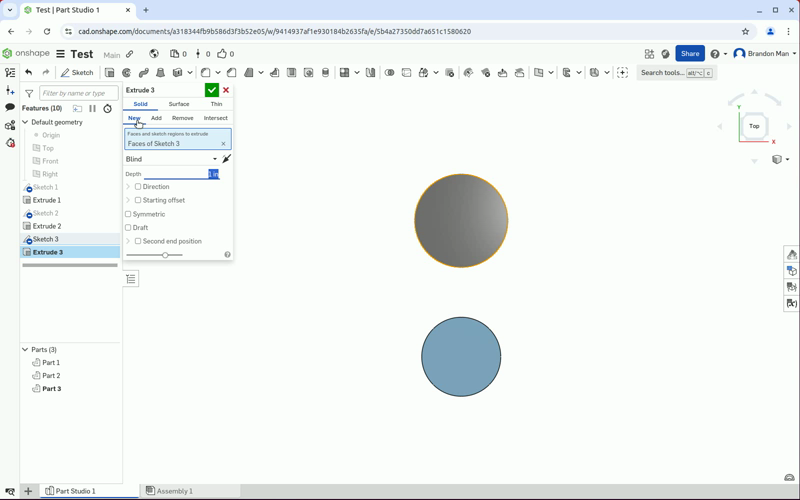
text(8.906)
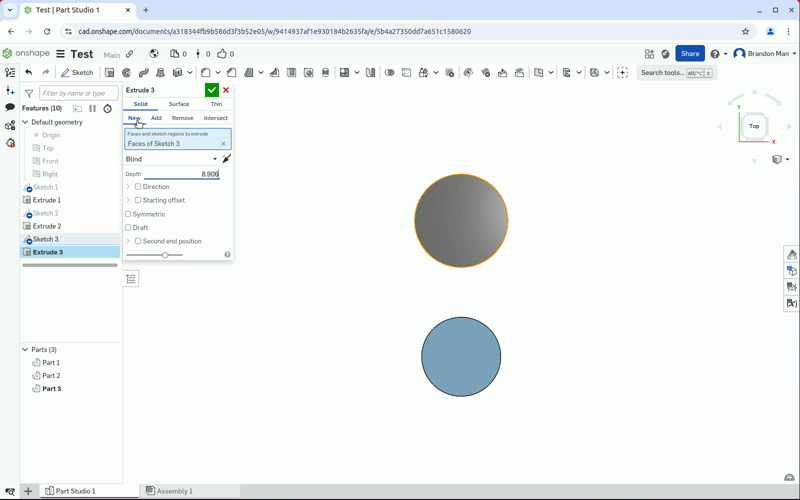
key(enter)
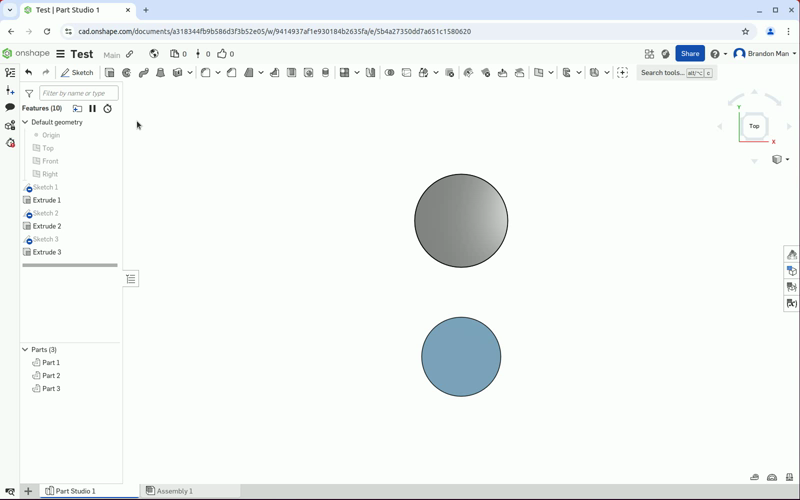
key(shift+h)
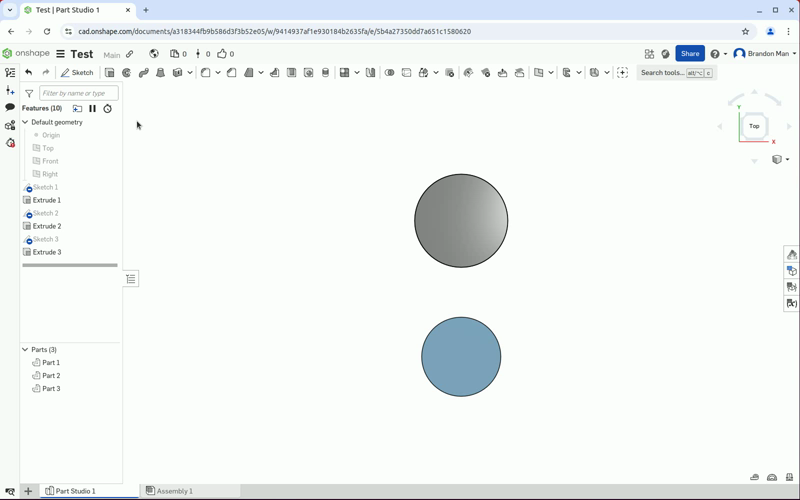
key(shift+h)
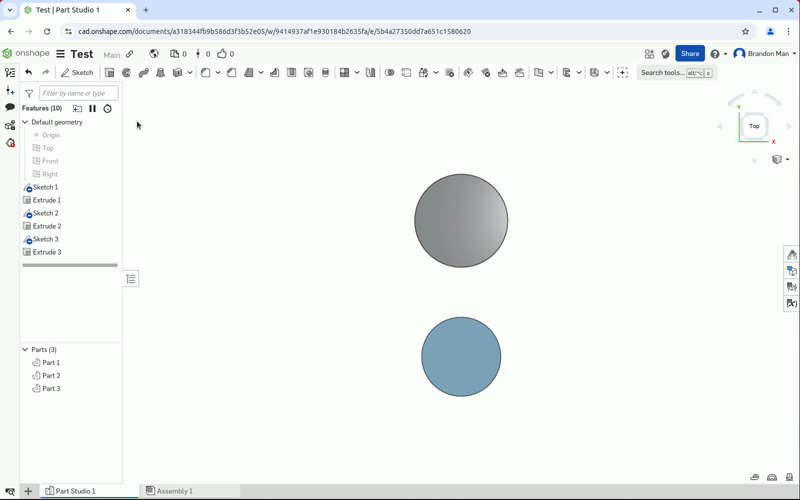
key(shift+7)
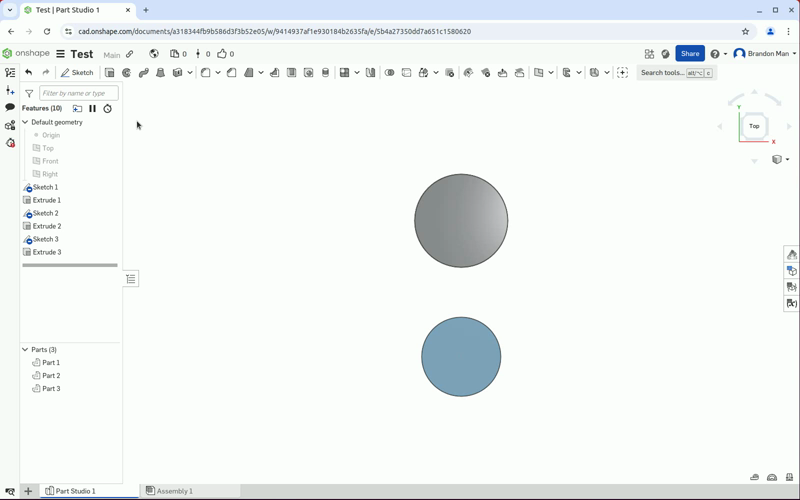
key(up, 3)
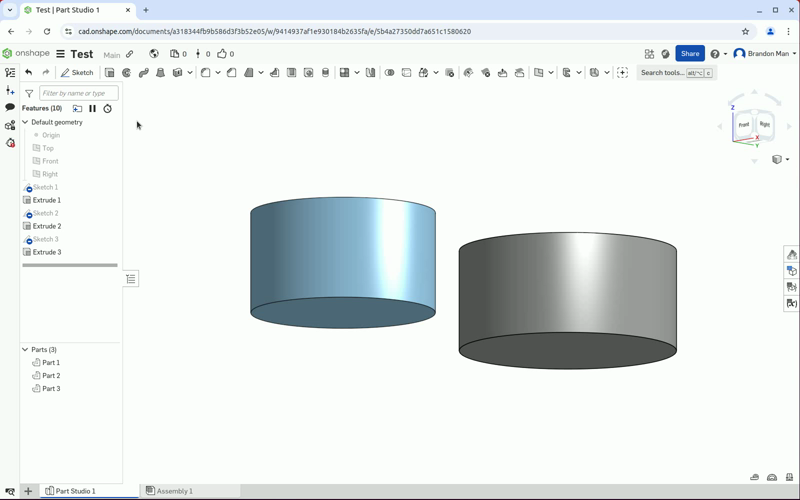
key(left, 3)
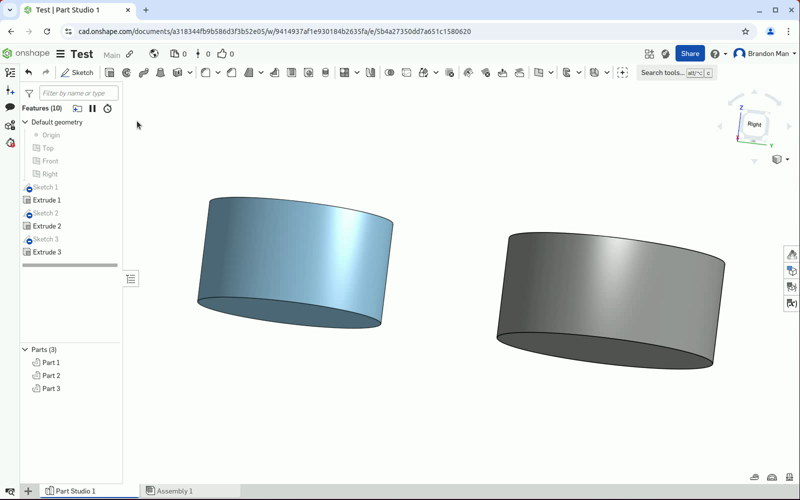
key(right, 3)
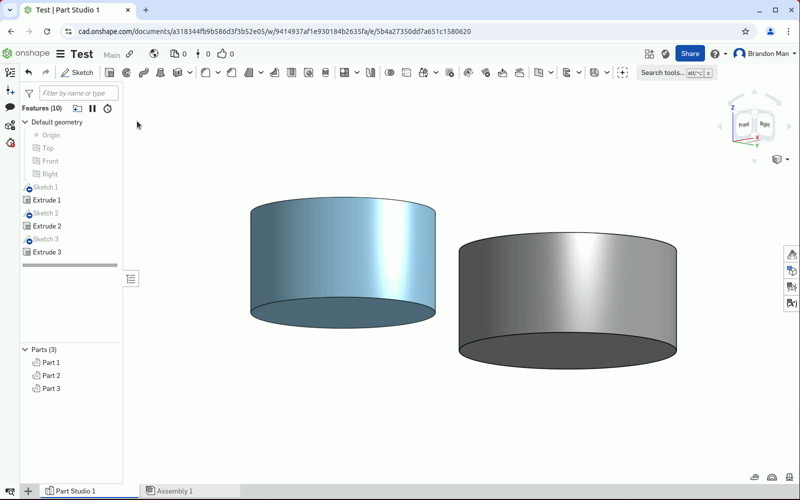
key(down, 3)
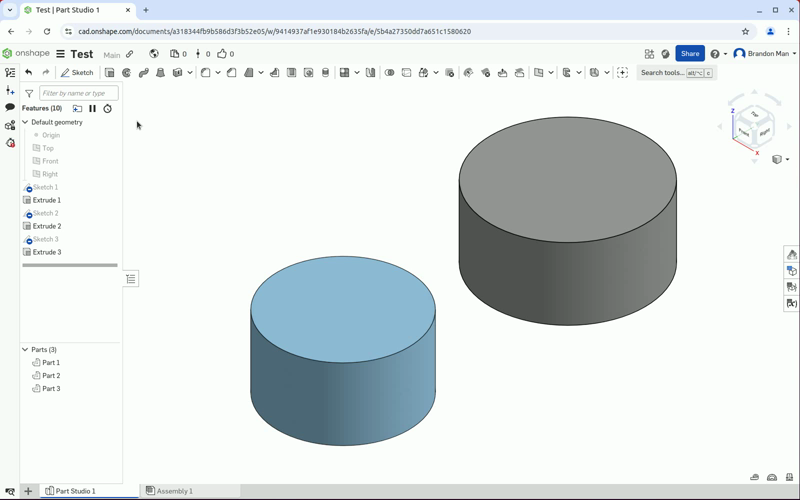
mouse_move(73, 189)
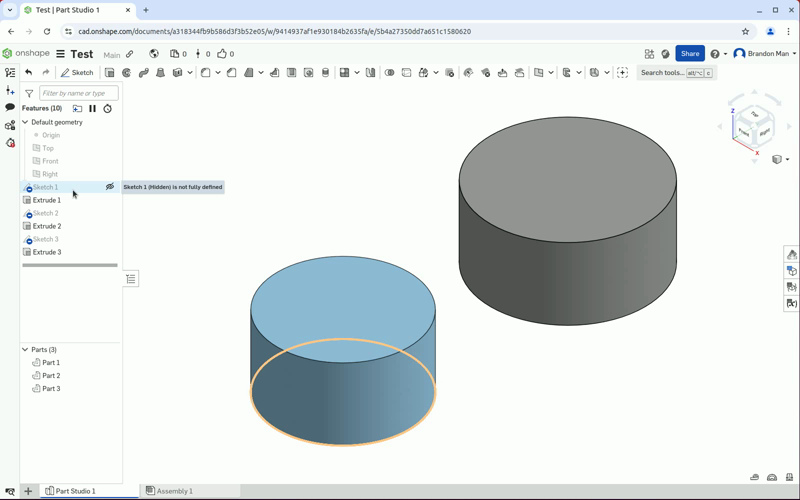
click(73, 189)